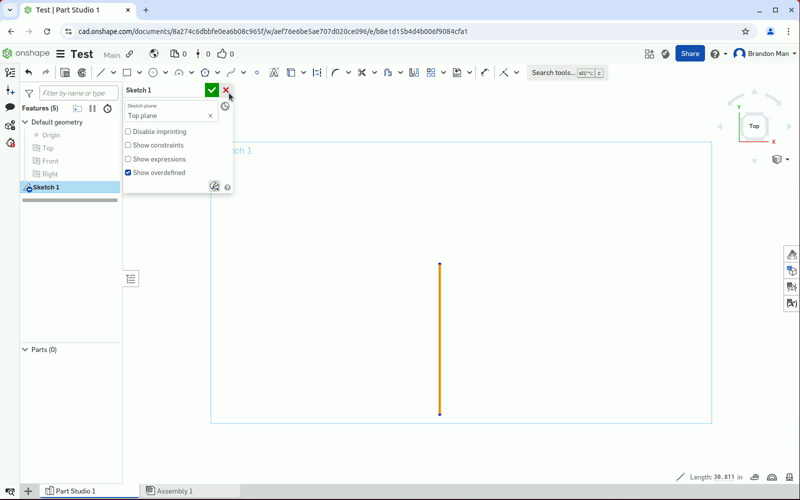
key(shift+h)
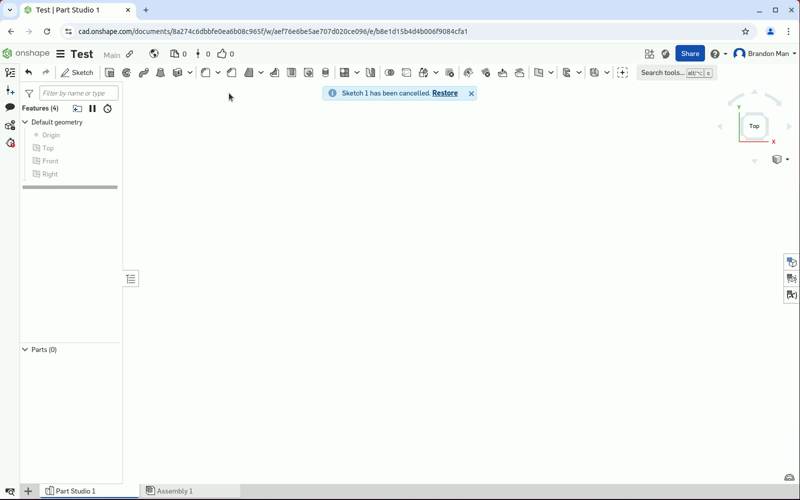
mouse_move(73, 352)
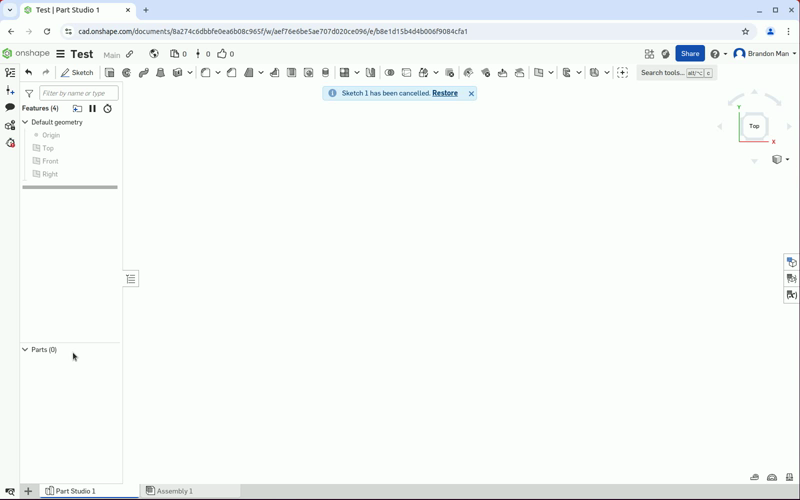
key(y)
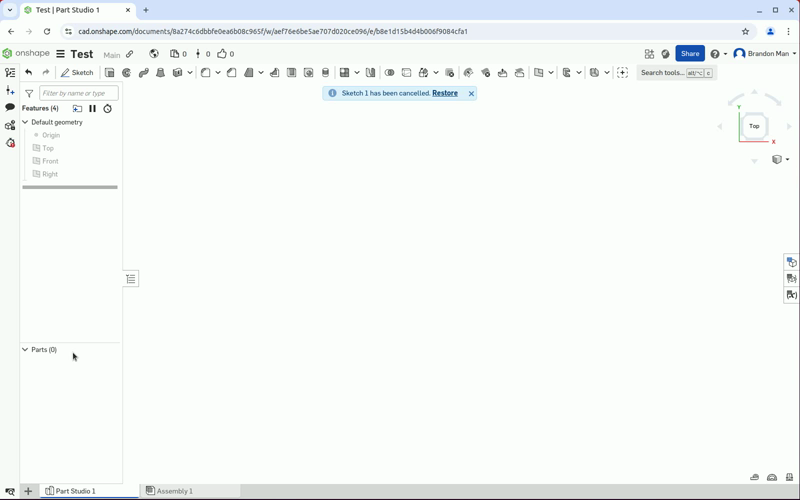
key(shift+p)
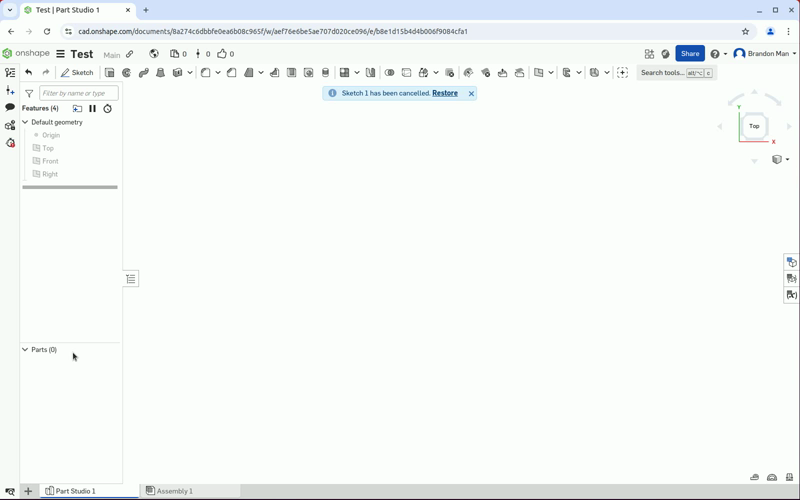
key(space)
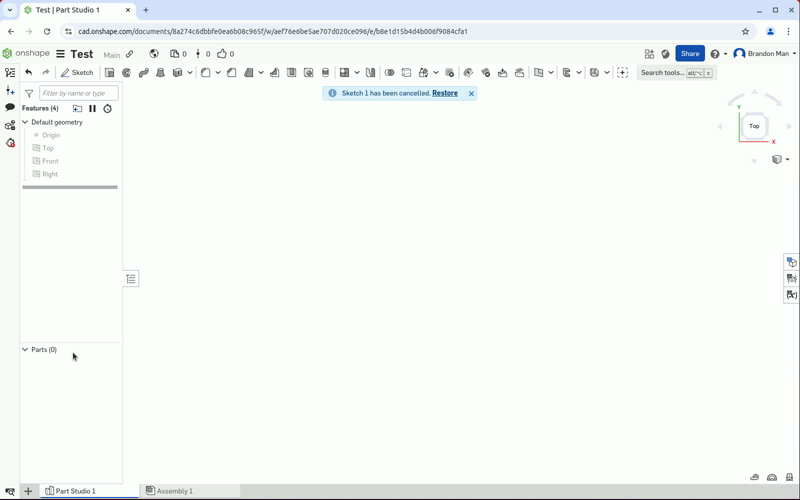
key_down(shift)
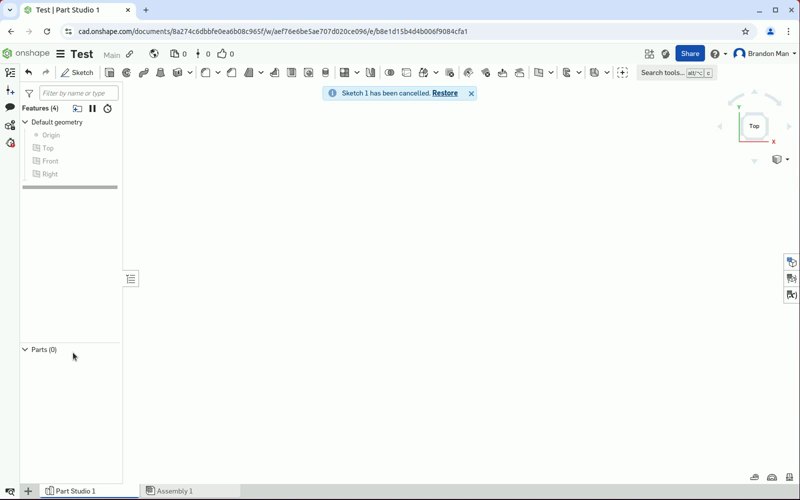
key(up)
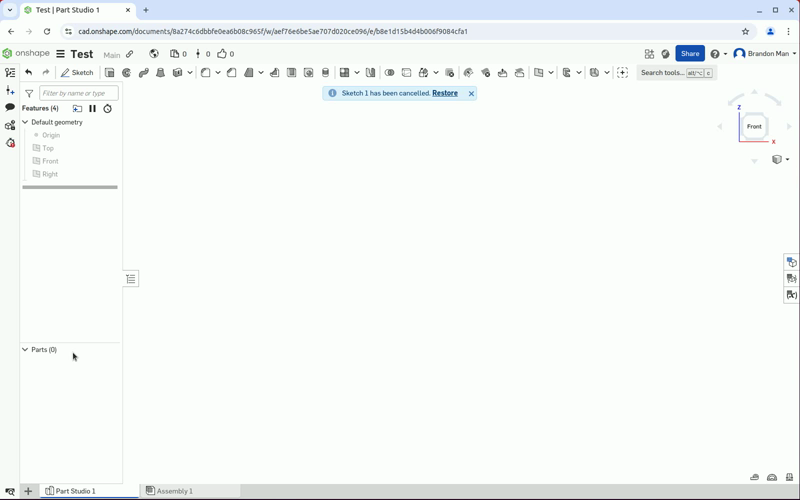
key_up(shift)
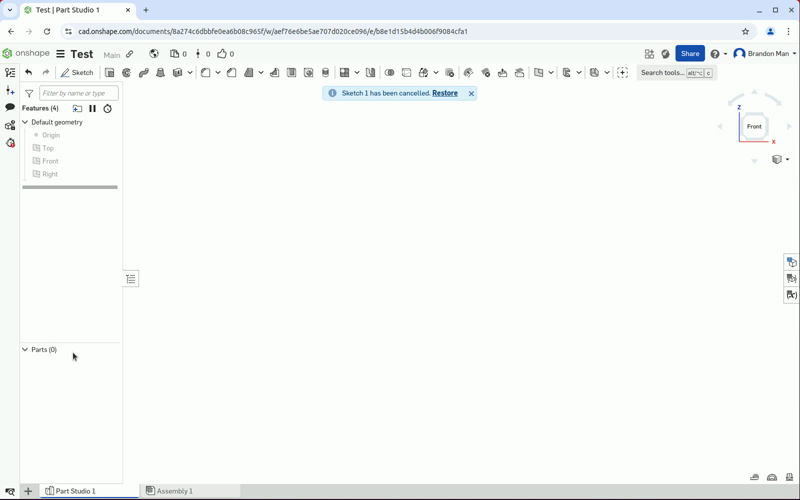
mouse_move(73, 352)
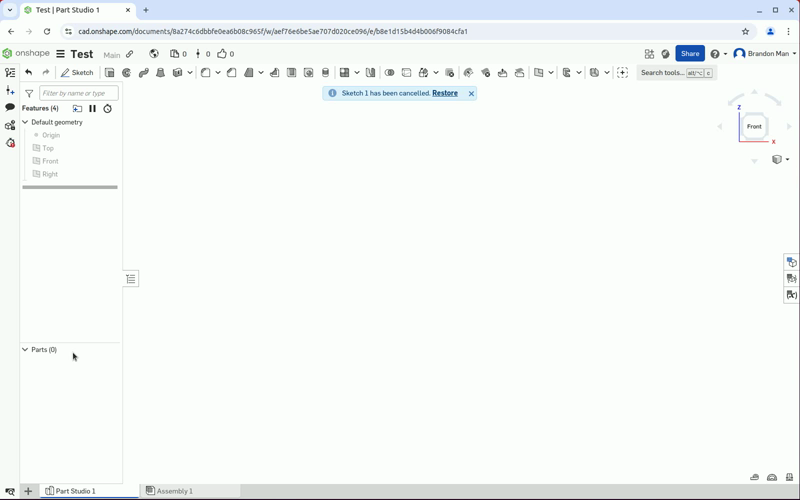
key(shift+y)
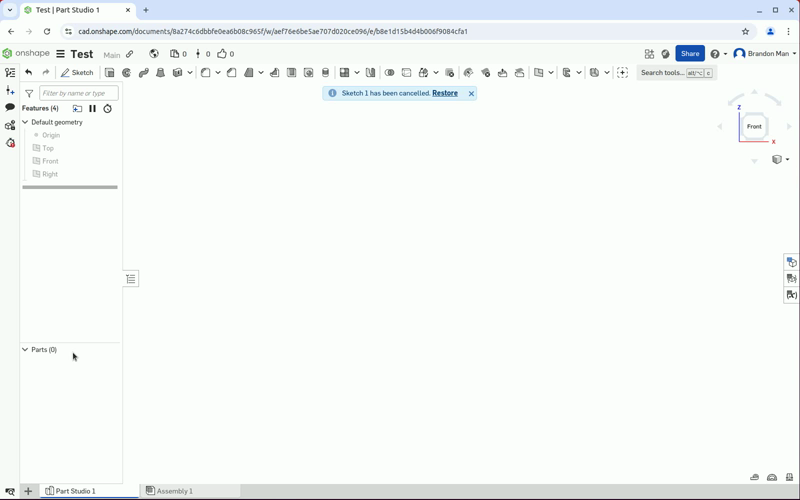
key(shift+s)
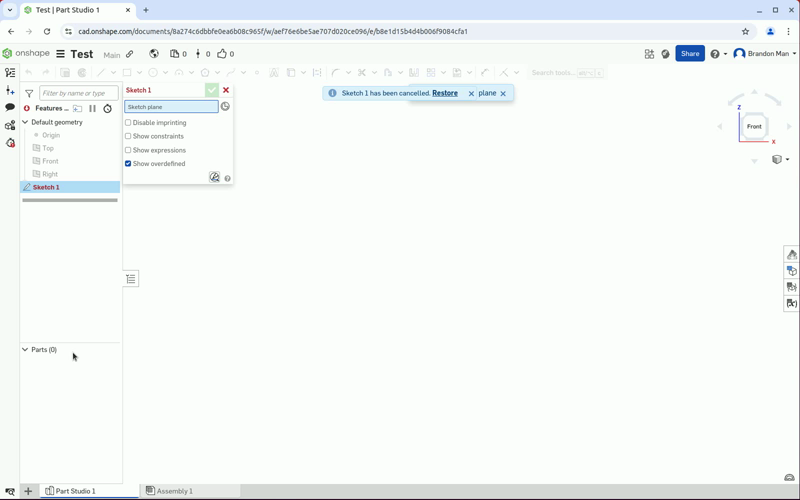
mouse_move(73, 163)
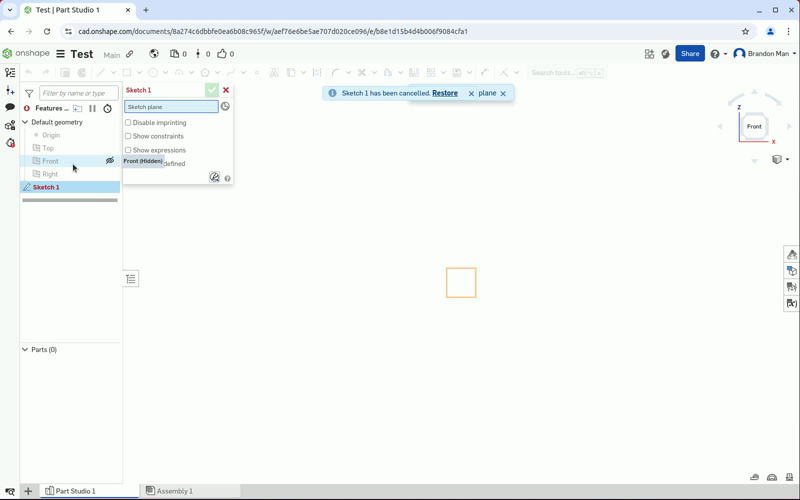
click(73, 163)
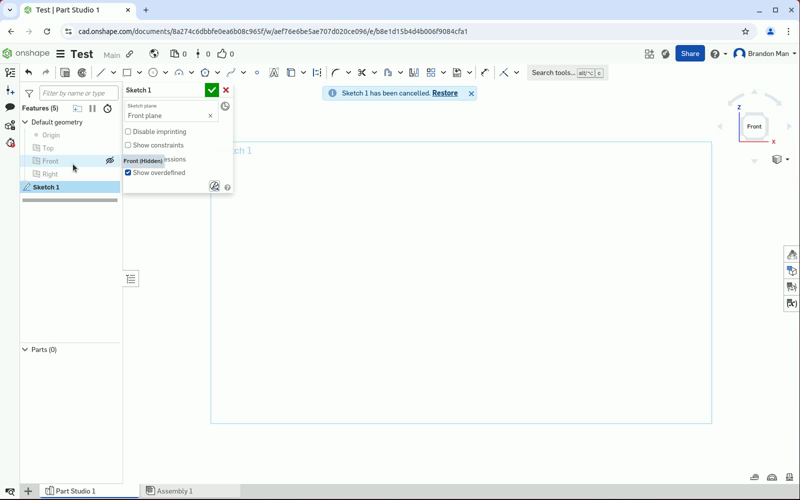
mouse_move(73, 352)
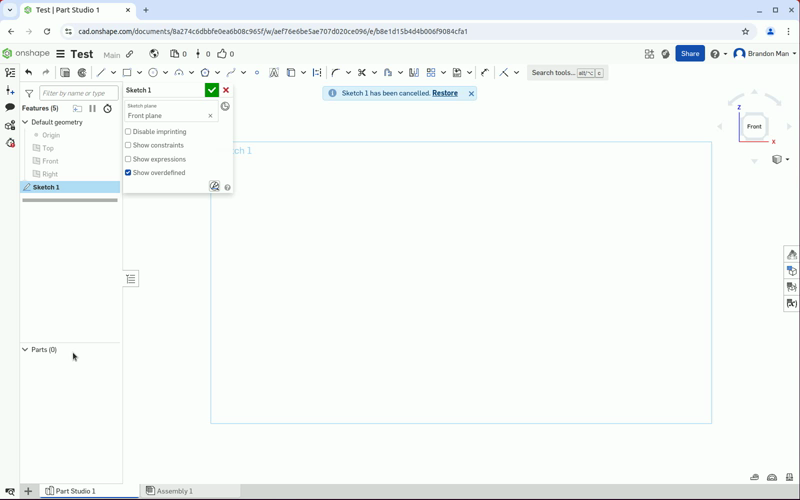
key(y)
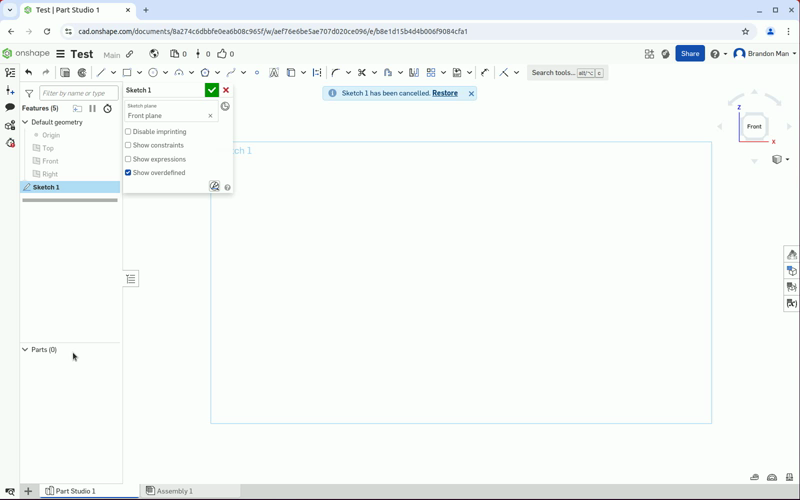
key(l)
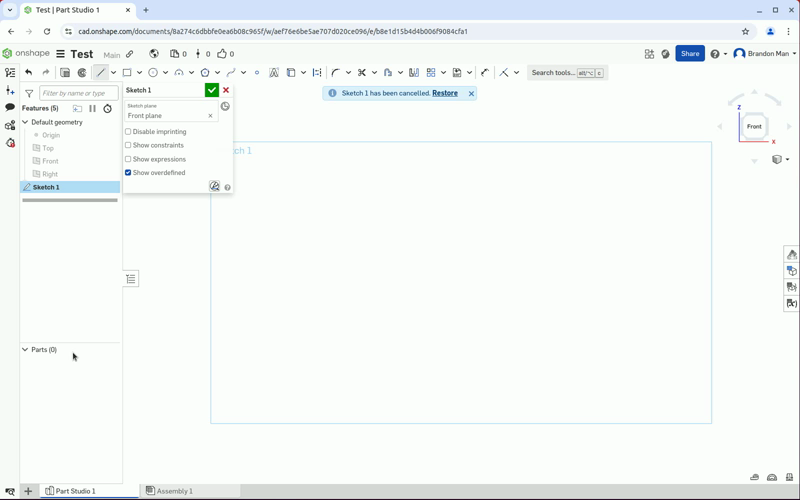
key_down(shift)
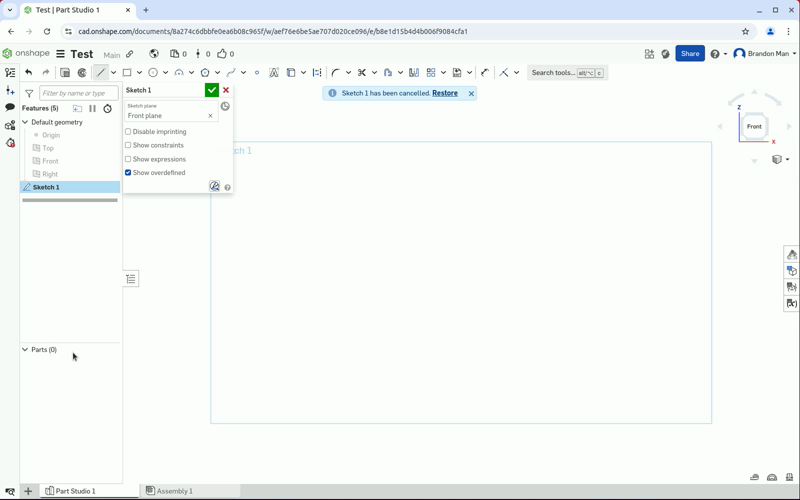
mouse_move(348, 282)
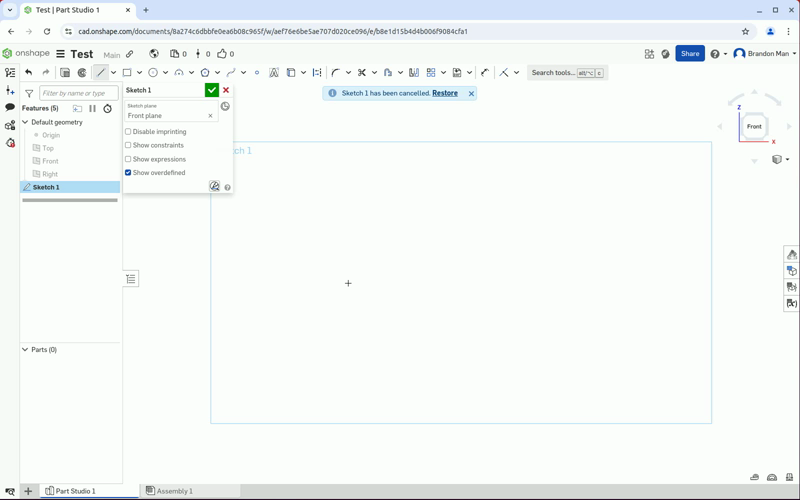
click(348, 282)
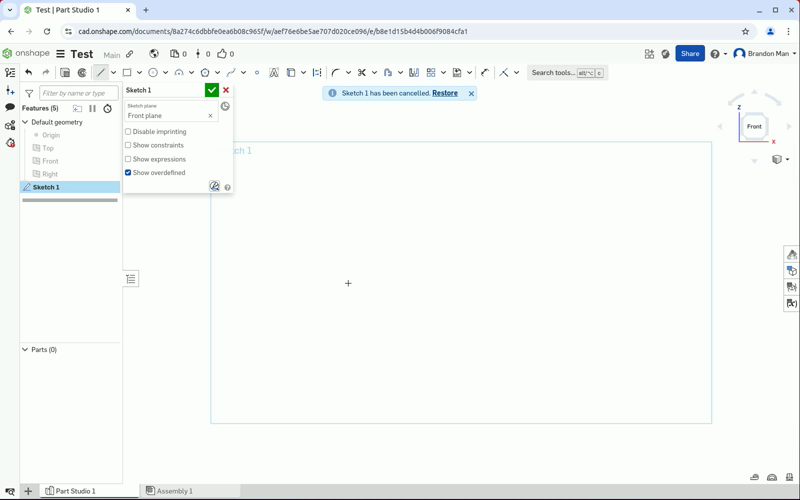
key_up(shift)
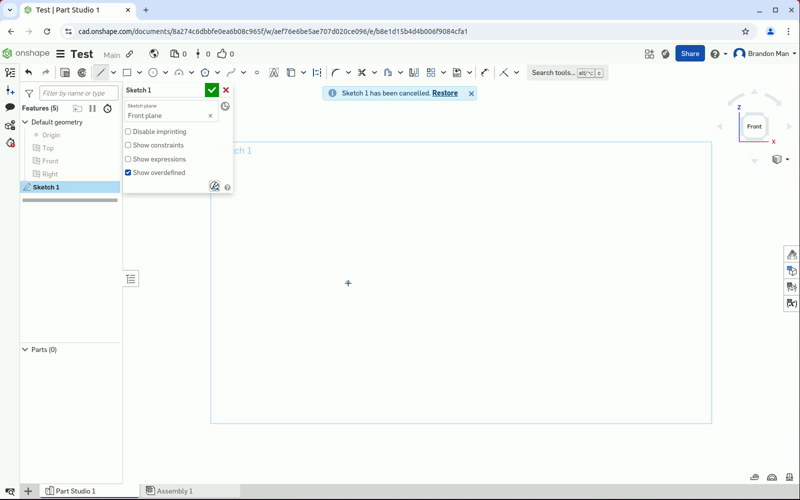
key_down(shift)
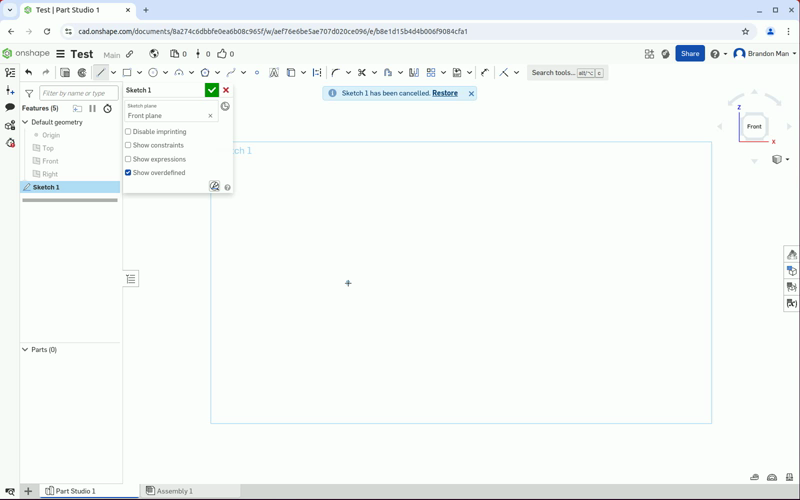
mouse_move(460, 282)
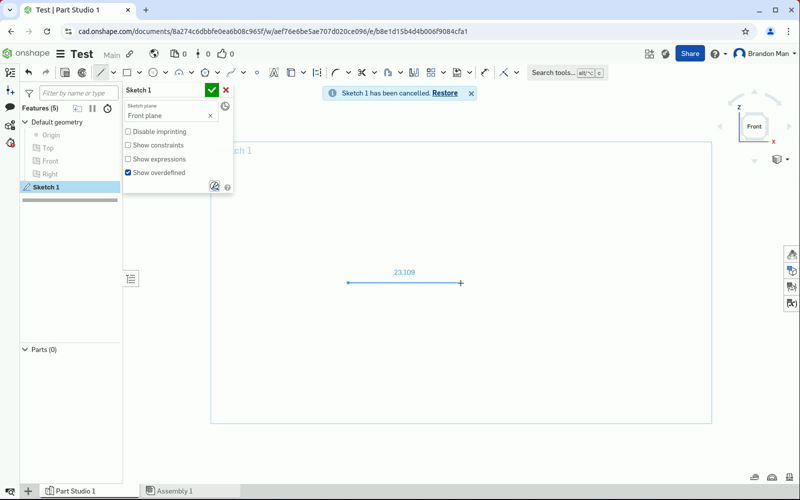
click(460, 282)
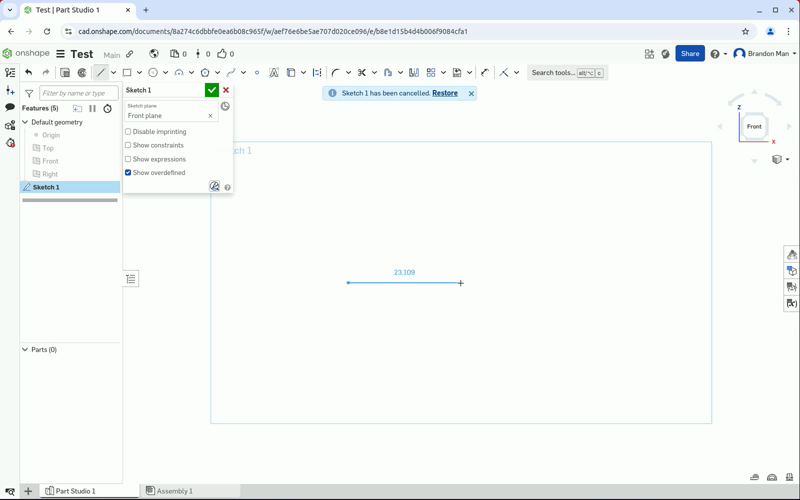
key_up(shift)
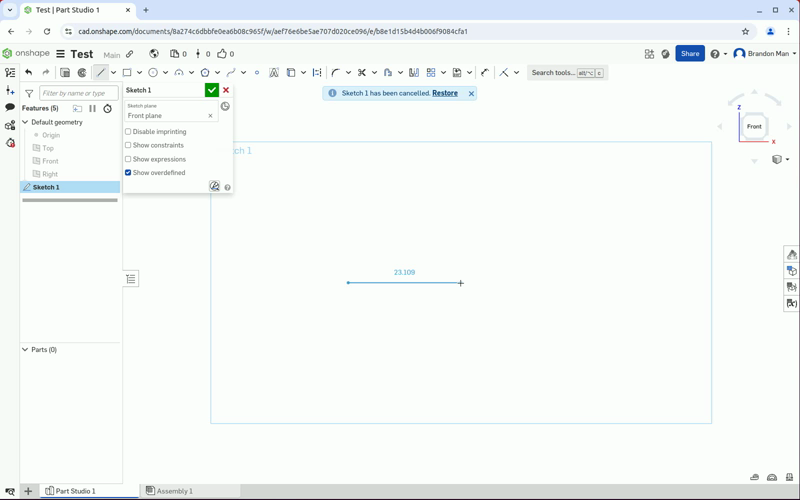
key_down(shift)
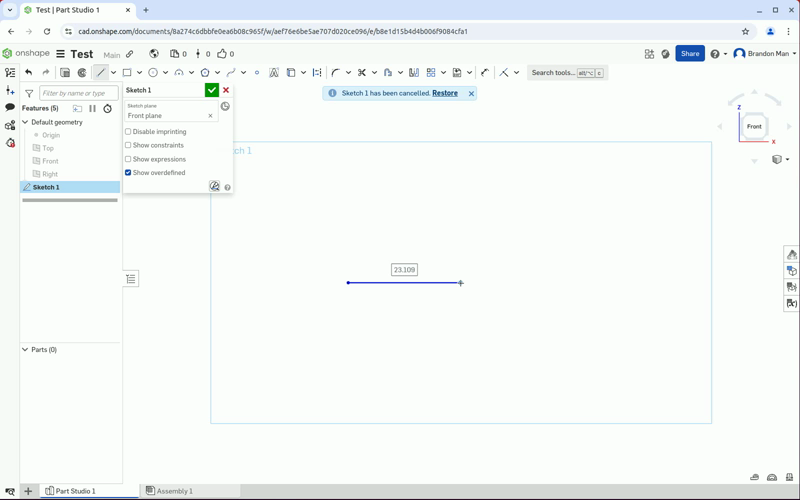
mouse_move(460, 198)
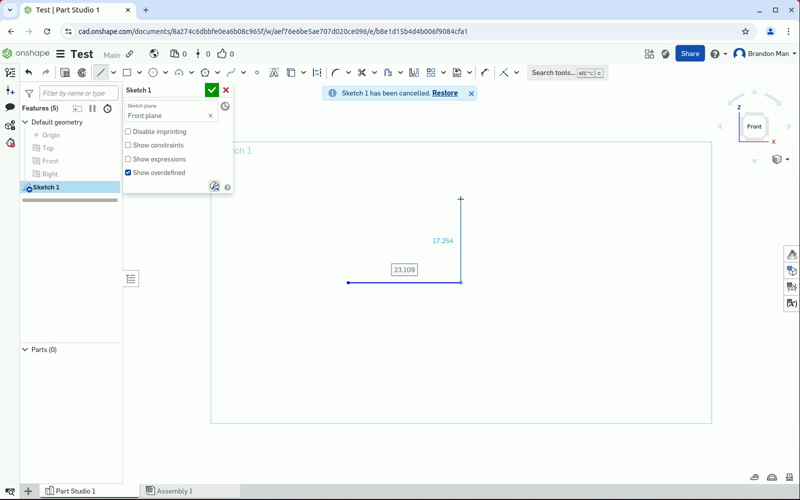
click(460, 198)
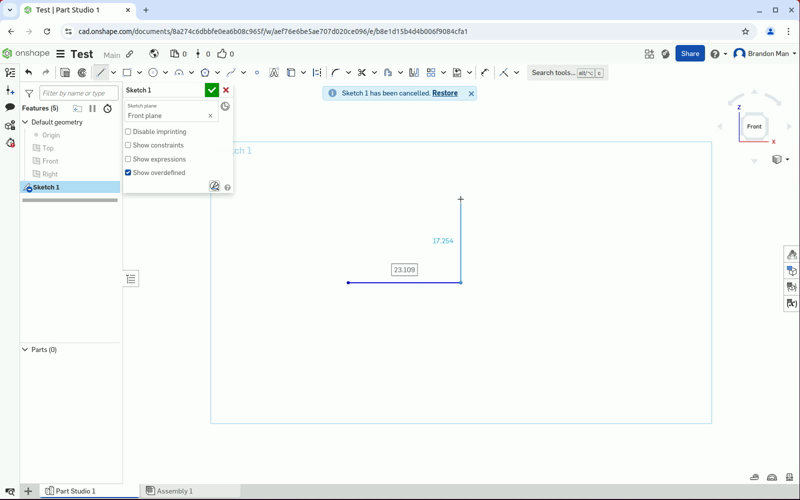
key_up(shift)
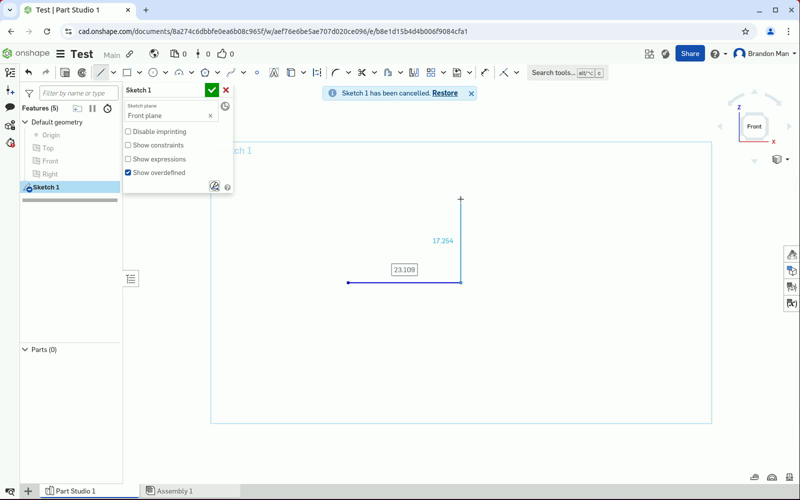
key_down(shift)
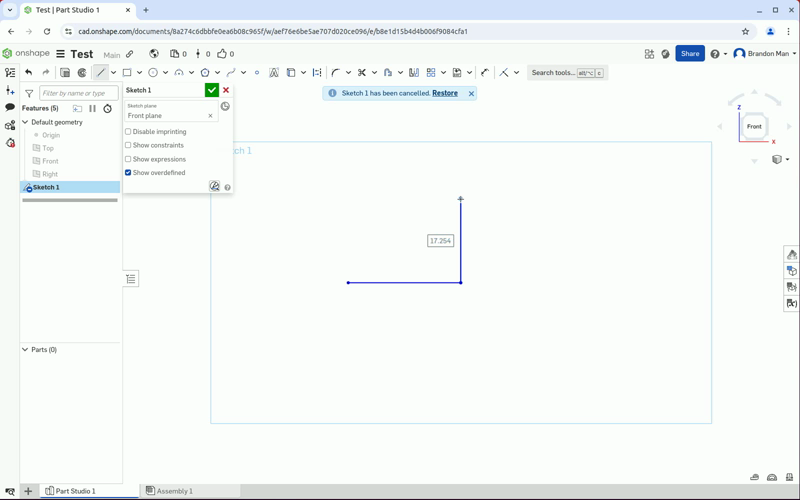
mouse_move(348, 198)
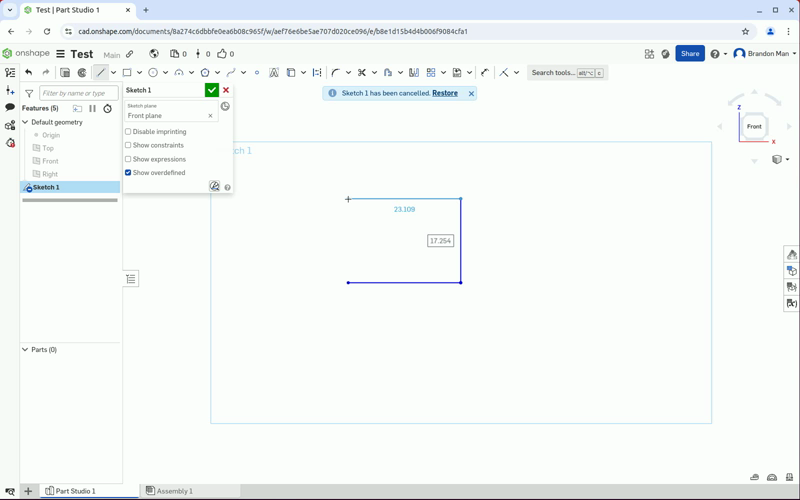
click(348, 198)
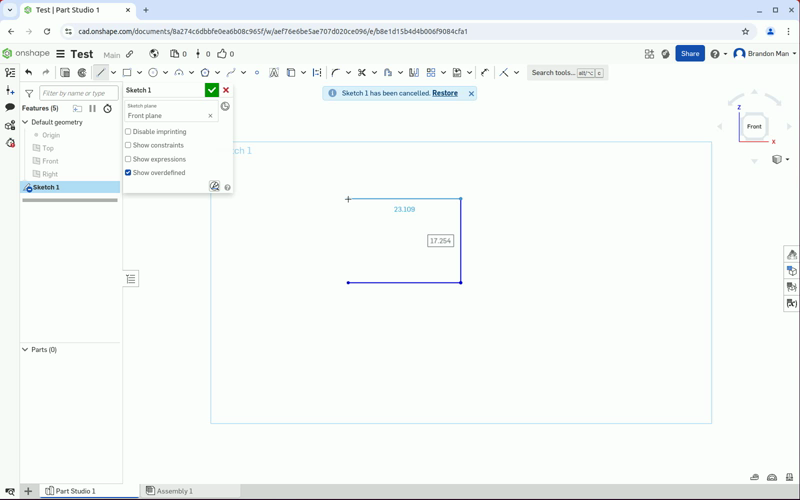
key_up(shift)
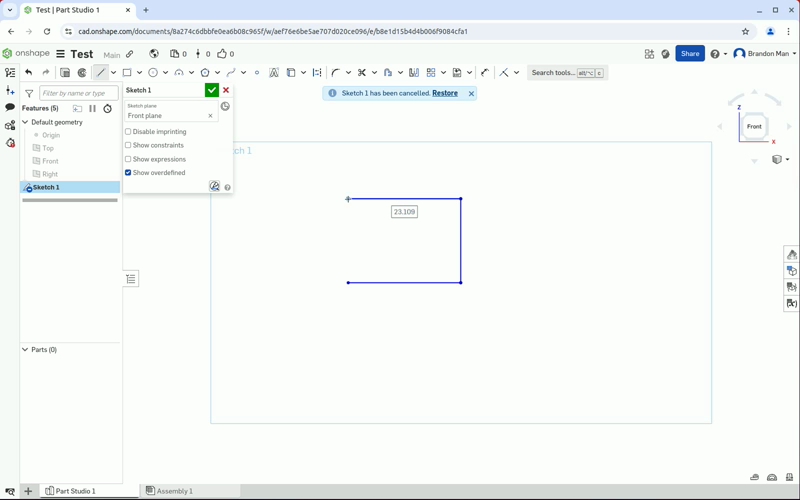
key_down(shift)
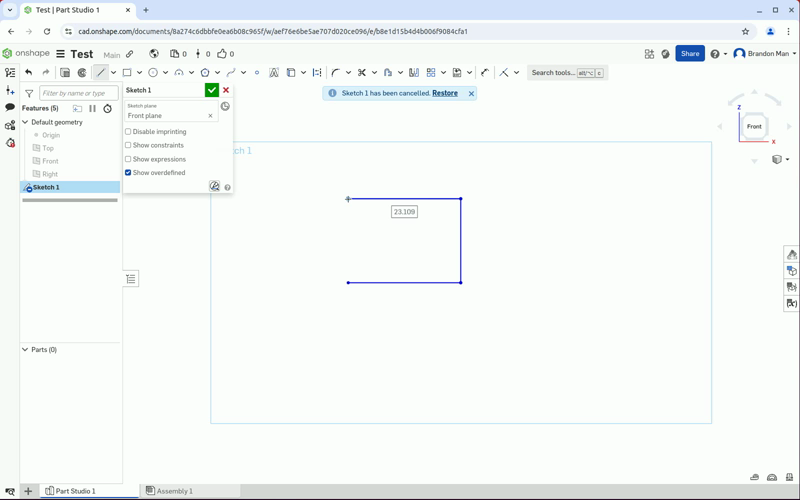
mouse_move(348, 282)
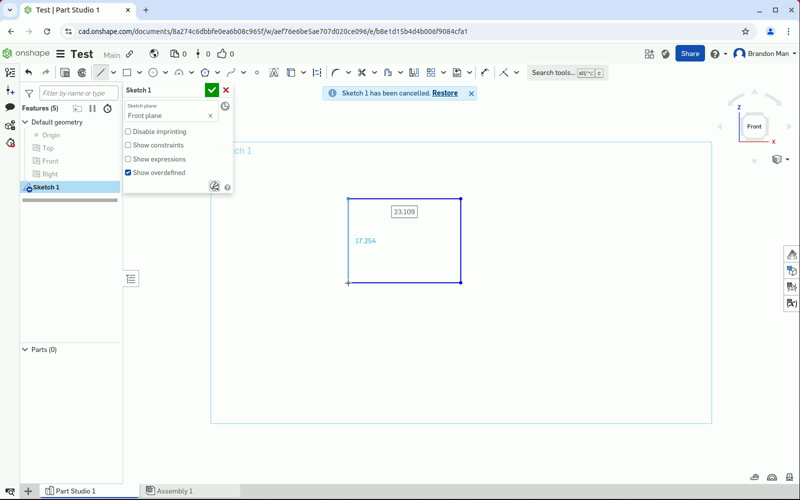
key_up(shift)
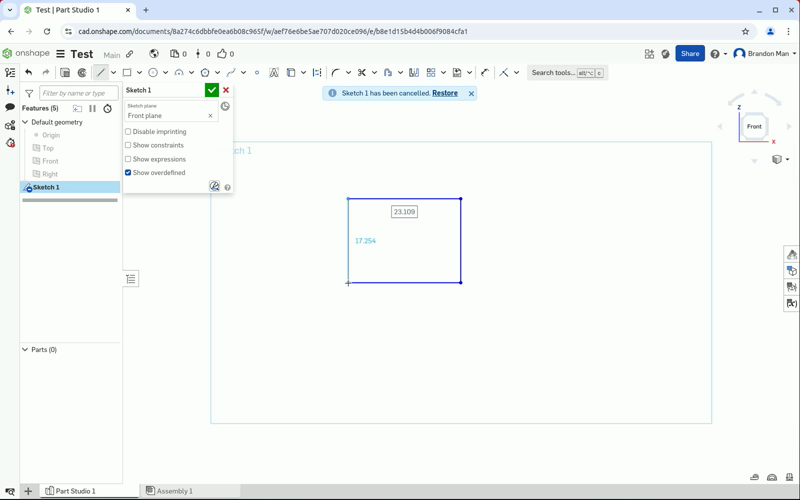
click(348, 282)
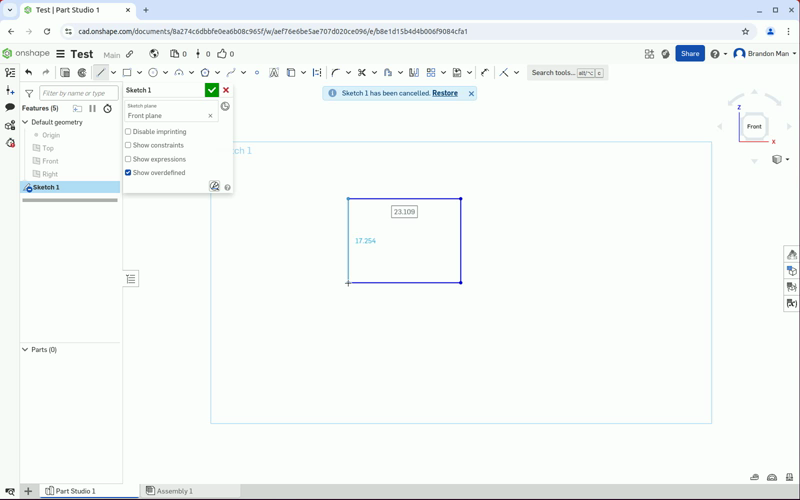
key(esc)
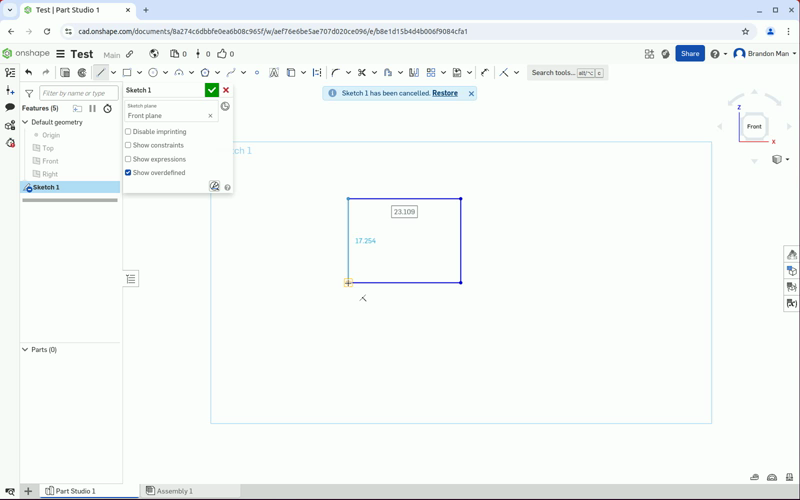
mouse_move(368, 232)
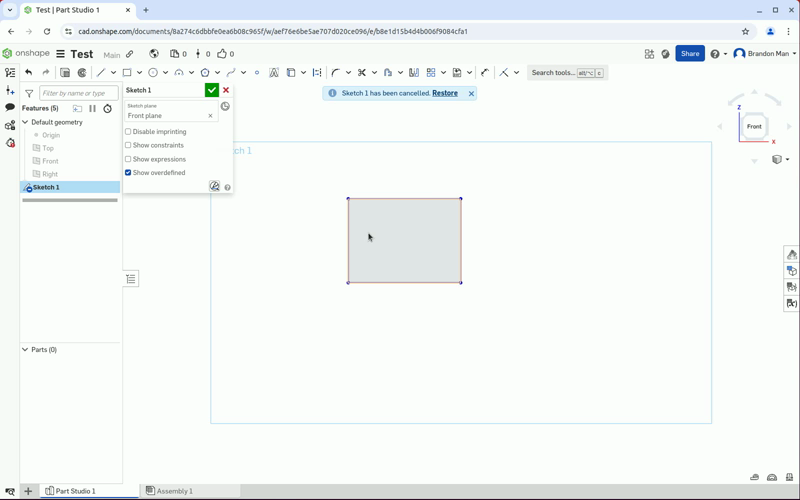
click(368, 232)
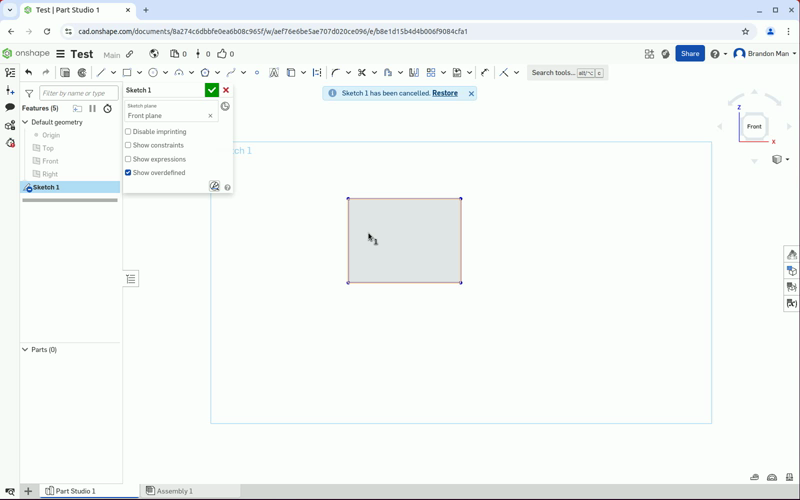
mouse_move(73, 352)
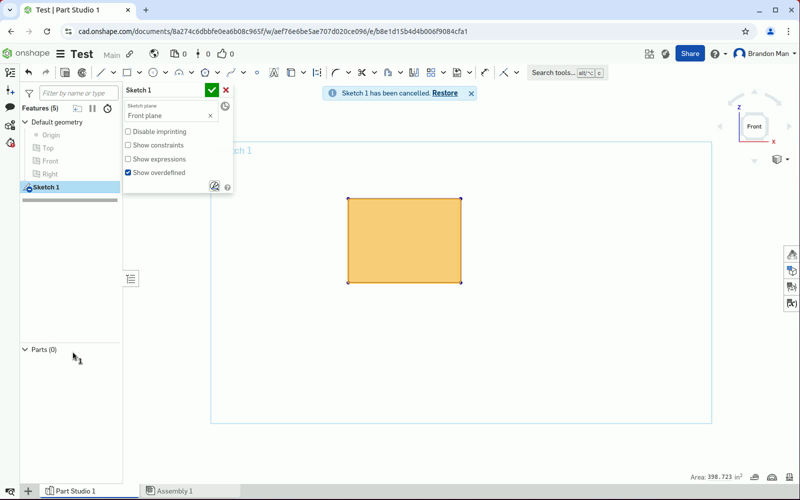
key(shift+y)
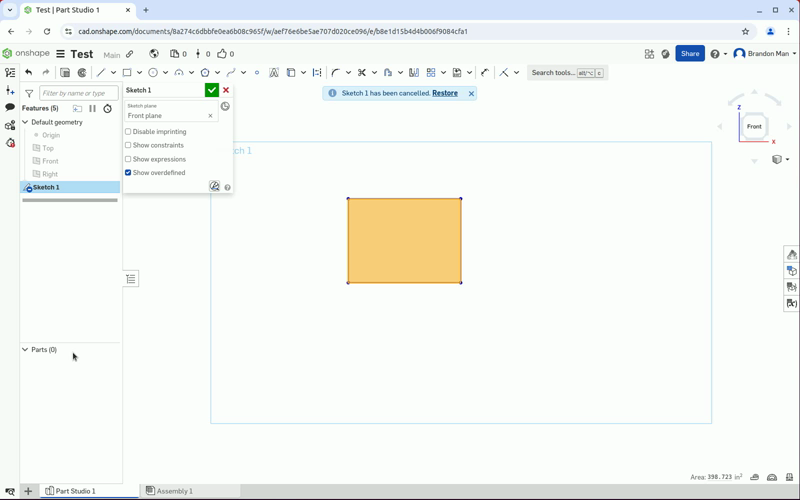
key(shift+e)
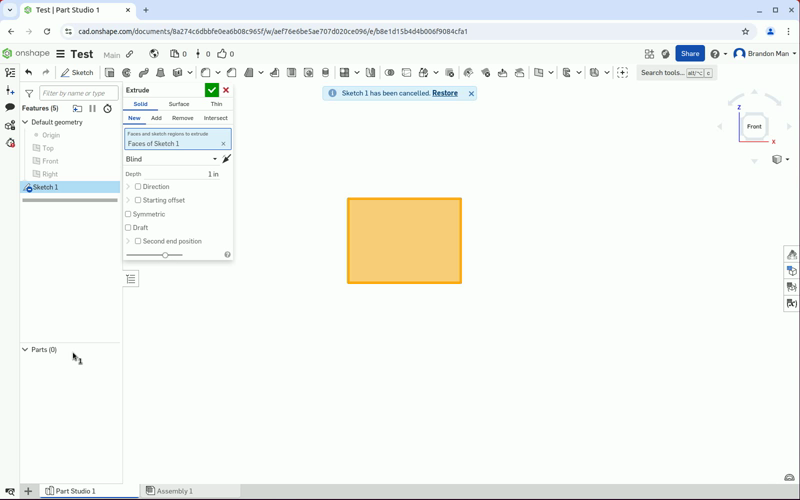
mouse_move(143, 106)
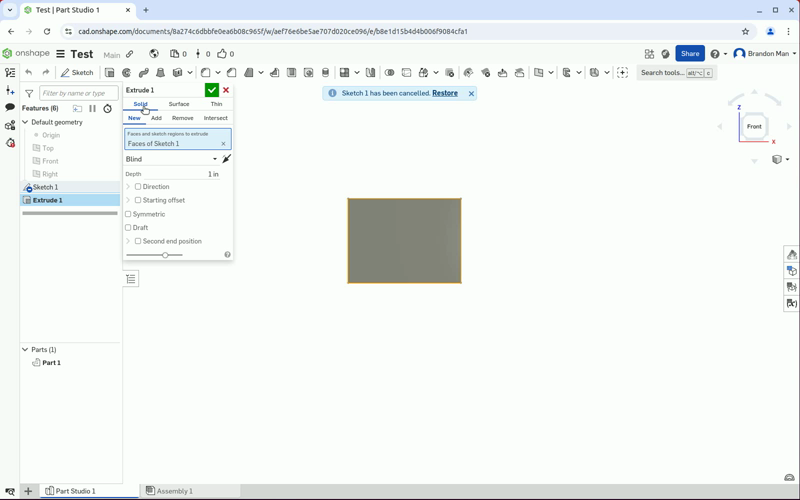
click(143, 106)
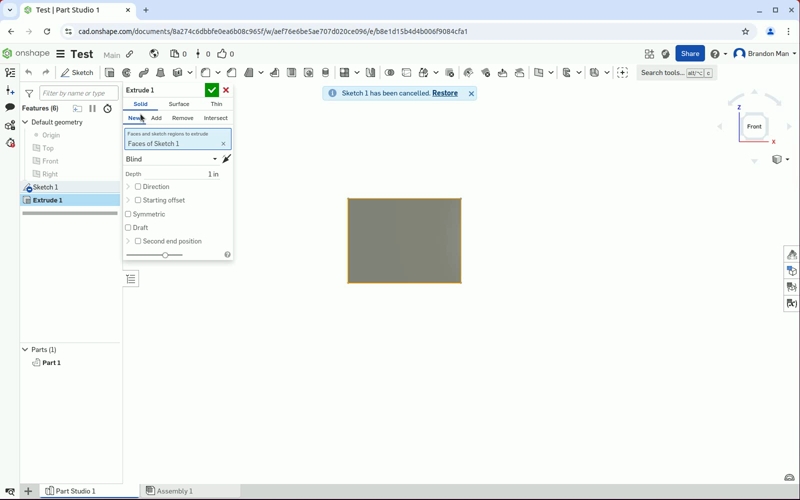
mouse_move(137, 120)
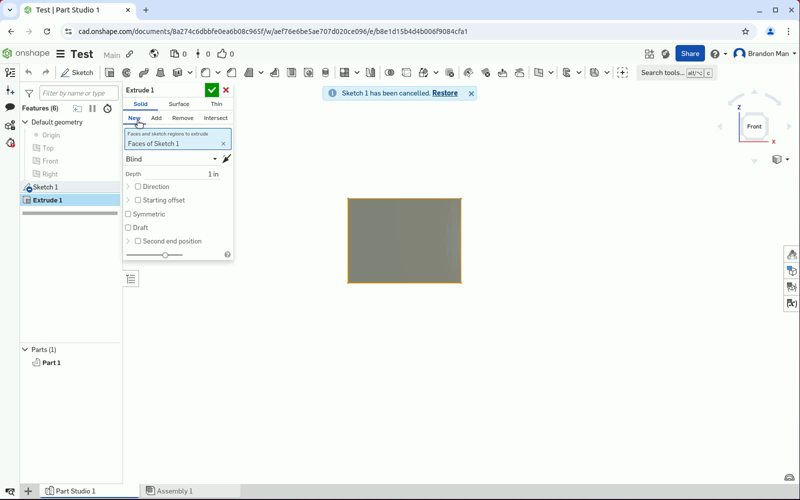
click(137, 120)
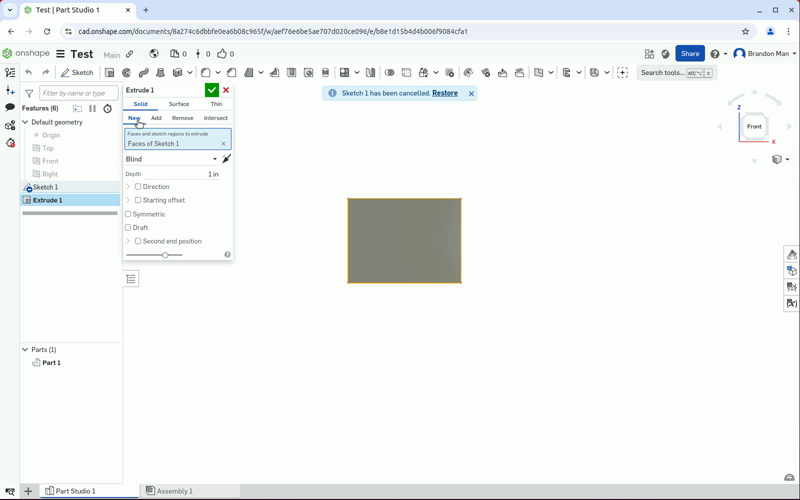
key(tab, 4)
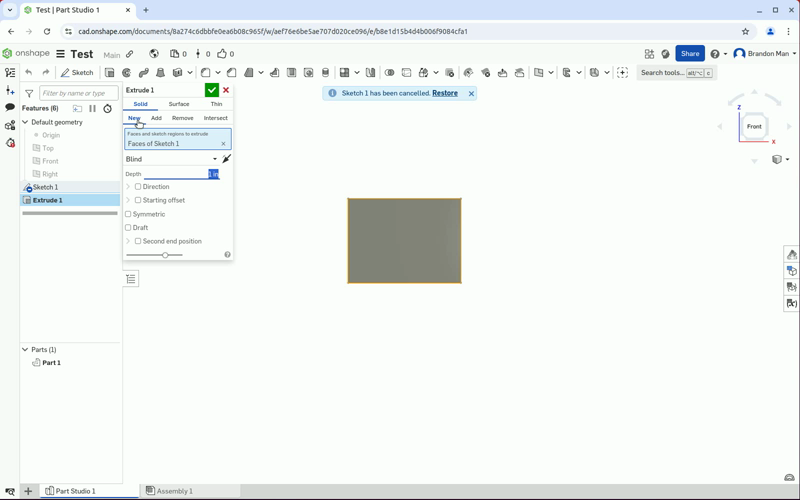
text(4.333)
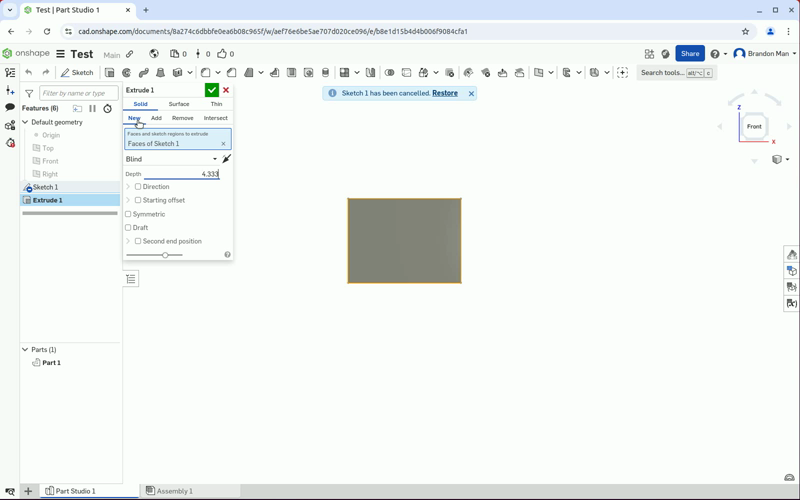
key(enter)
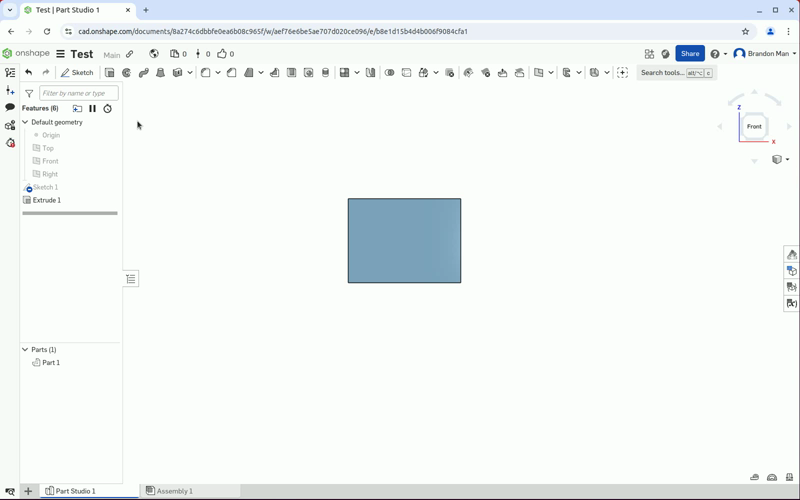
key(shift+h)
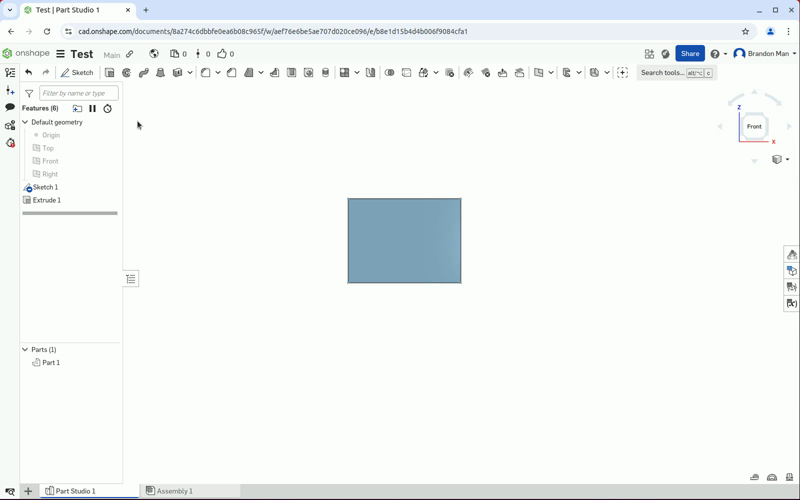
key(shift+h)
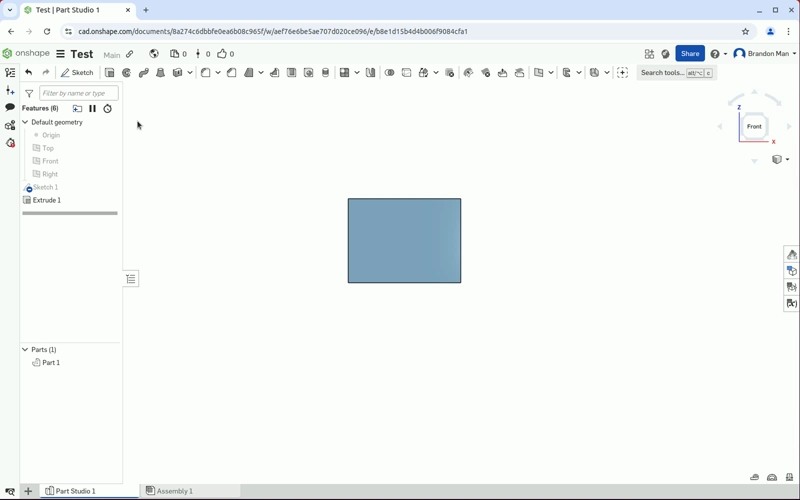
mouse_move(73, 189)
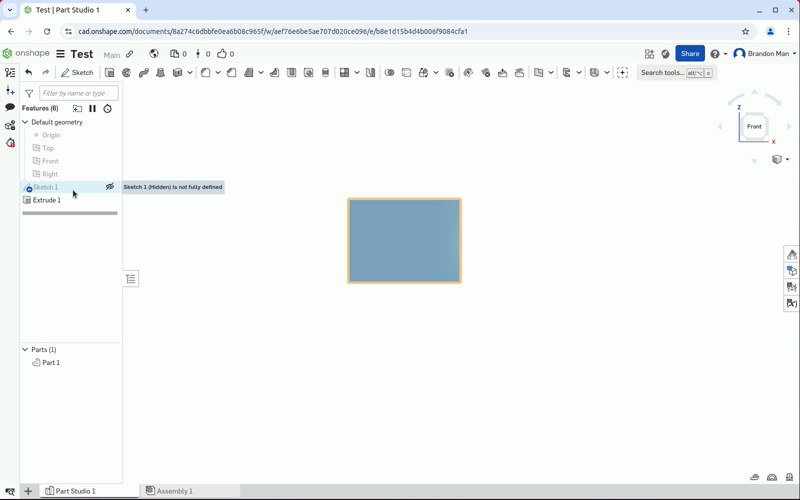
click(73, 189)
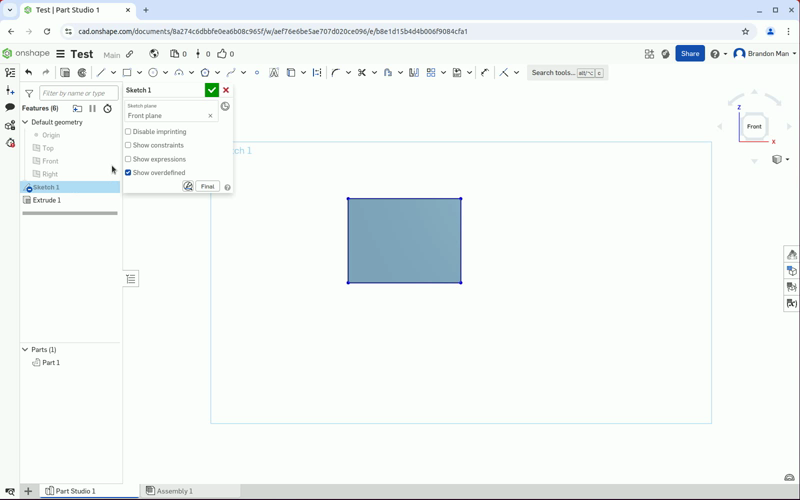
mouse_move(229, 92)
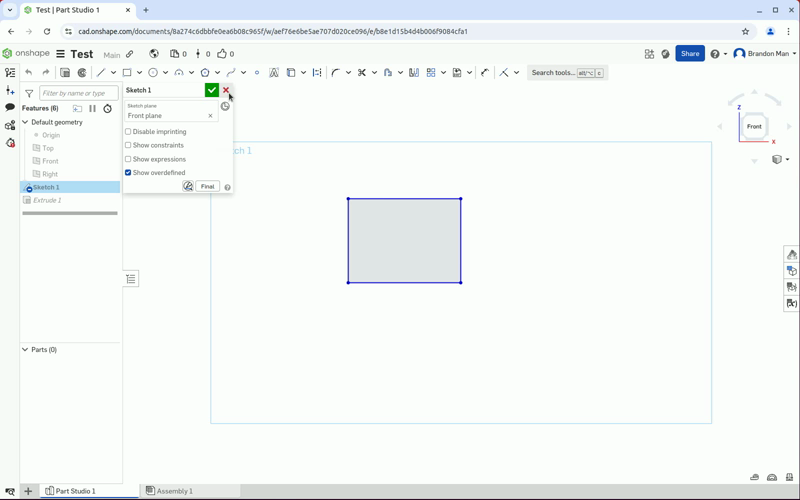
click(229, 92)
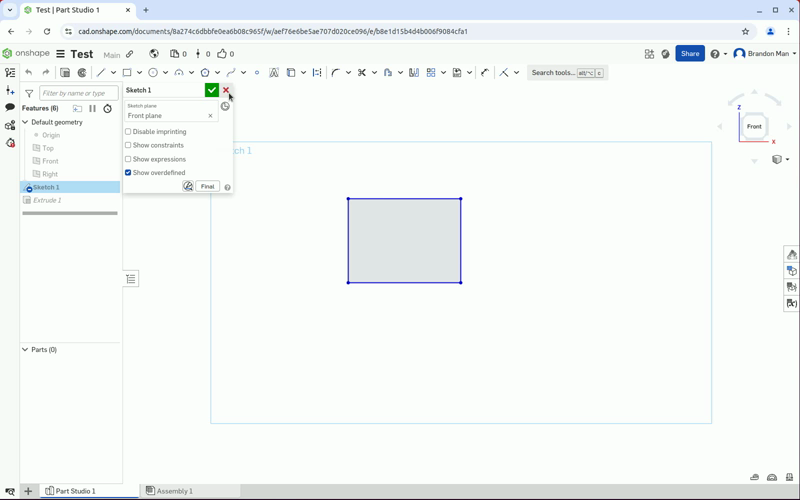
key(shift+s)
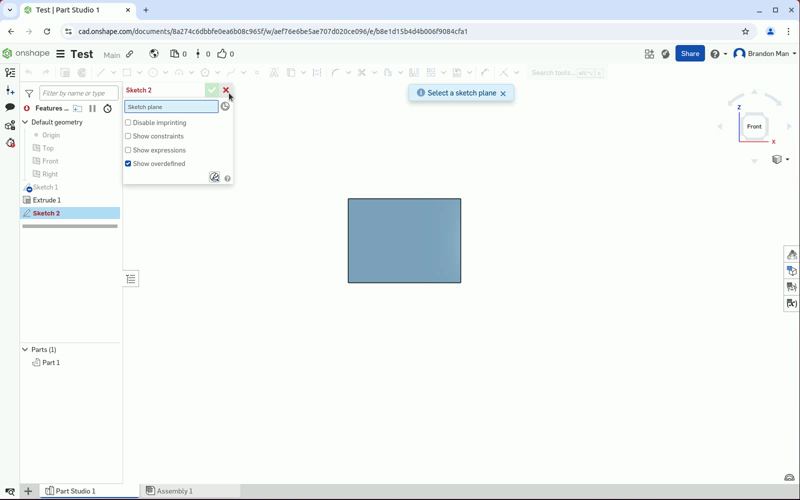
mouse_move(73, 163)
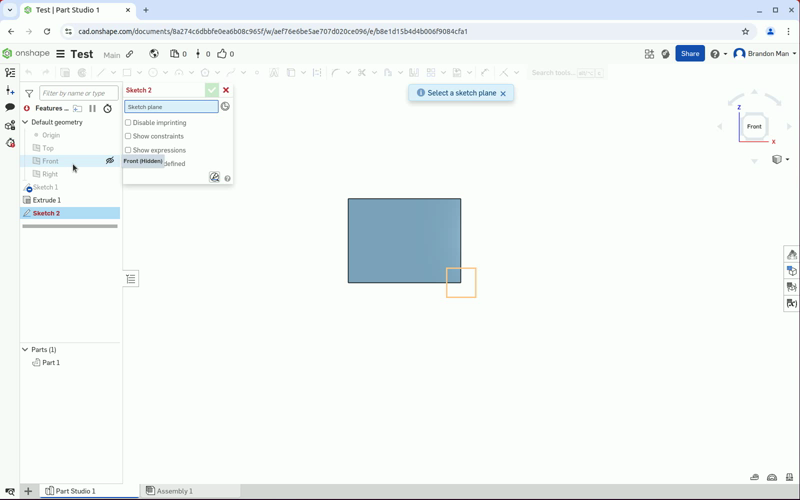
click(73, 163)
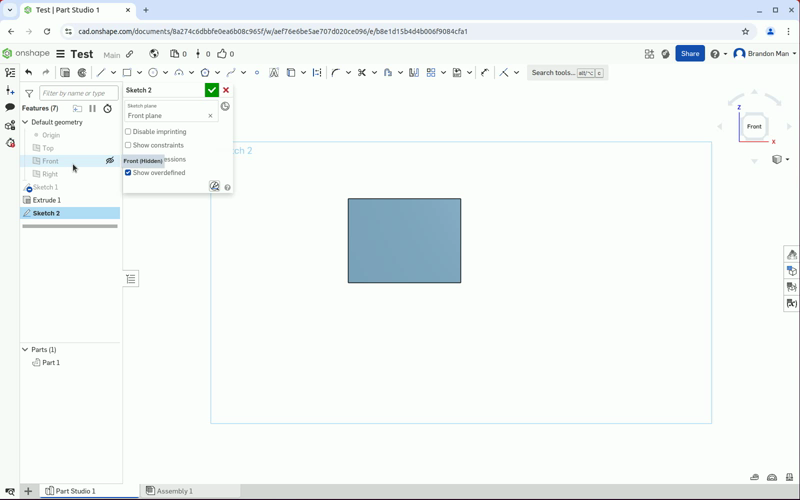
mouse_move(73, 352)
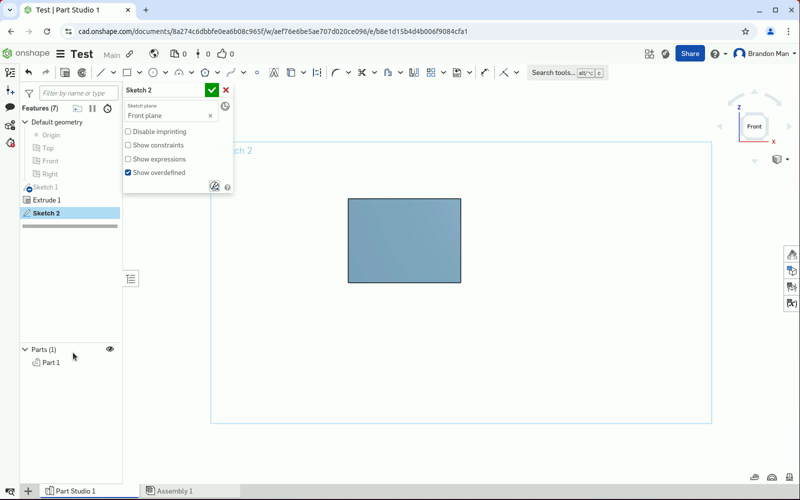
key(y)
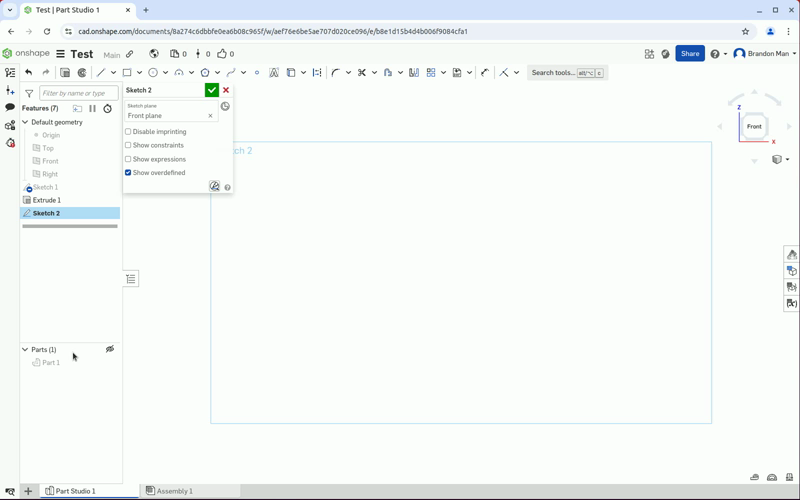
key(l)
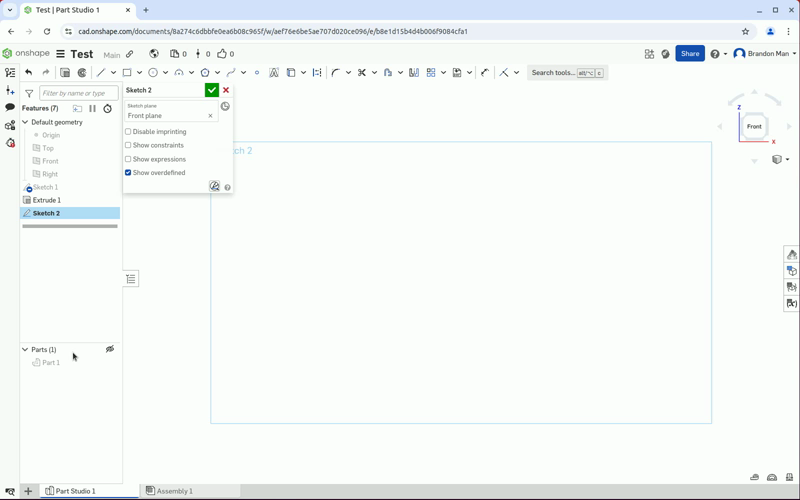
key_down(shift)
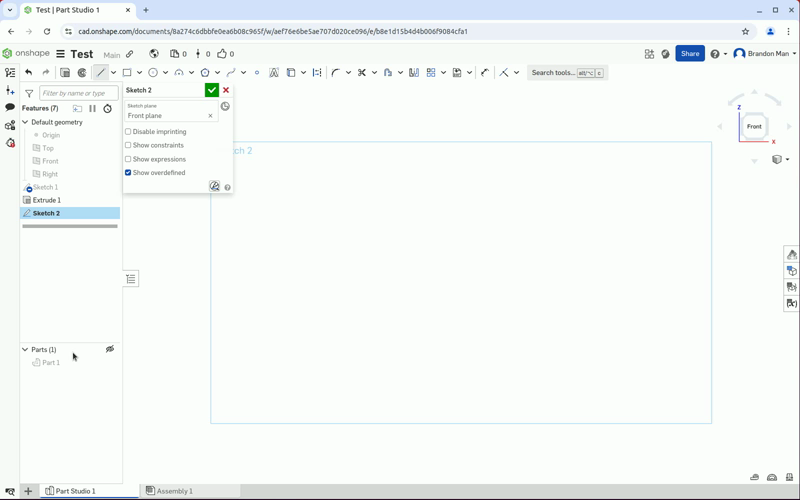
mouse_move(383, 282)
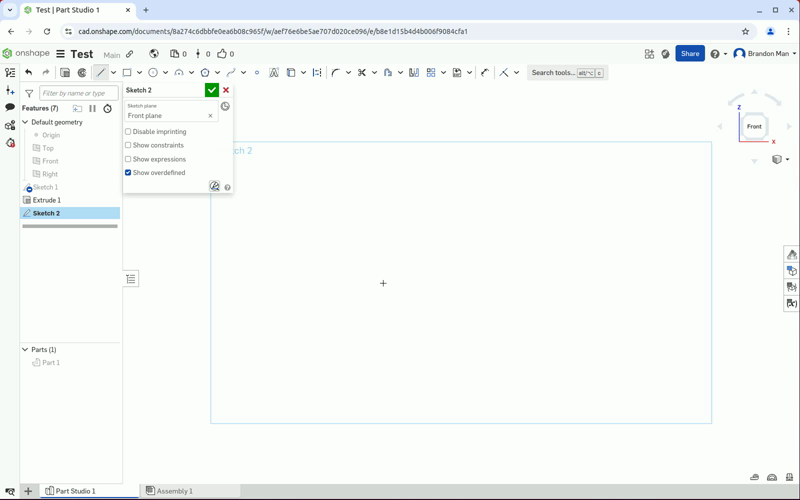
click(383, 282)
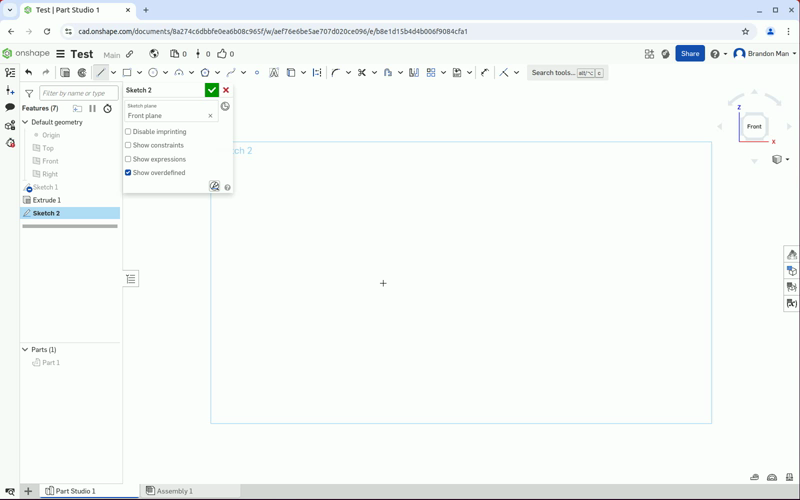
key_up(shift)
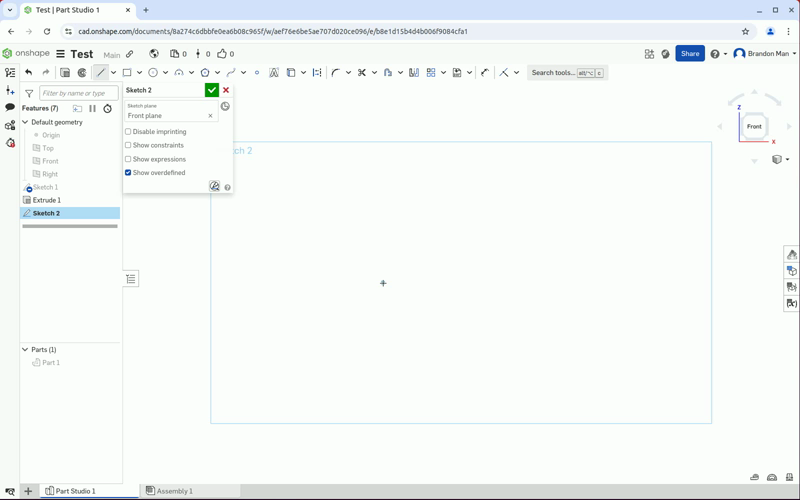
key_down(shift)
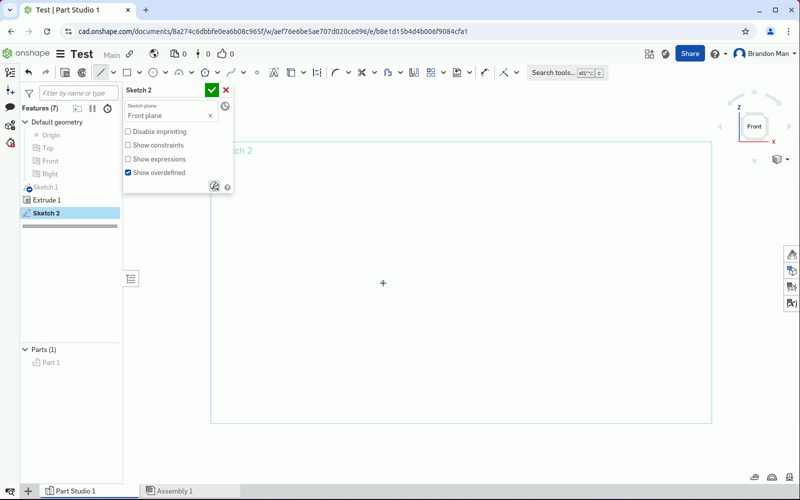
mouse_move(460, 282)
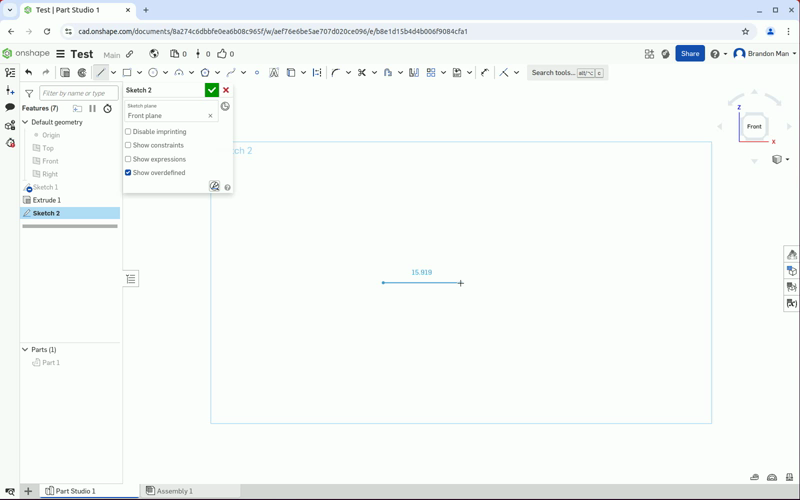
click(460, 282)
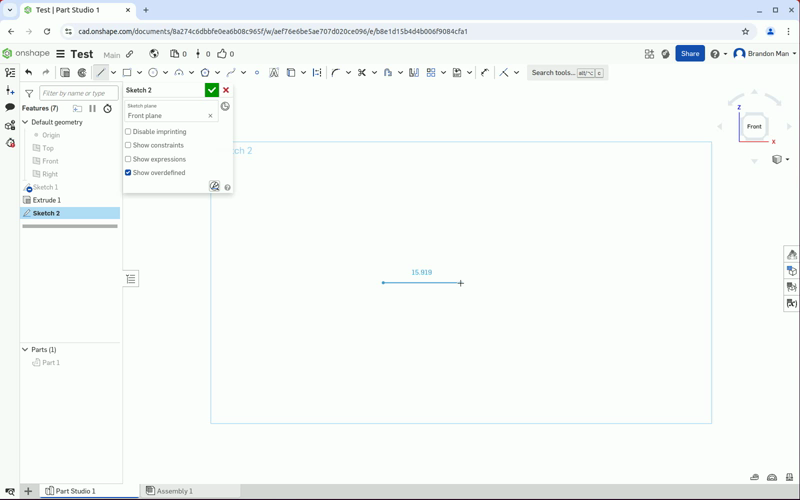
key_up(shift)
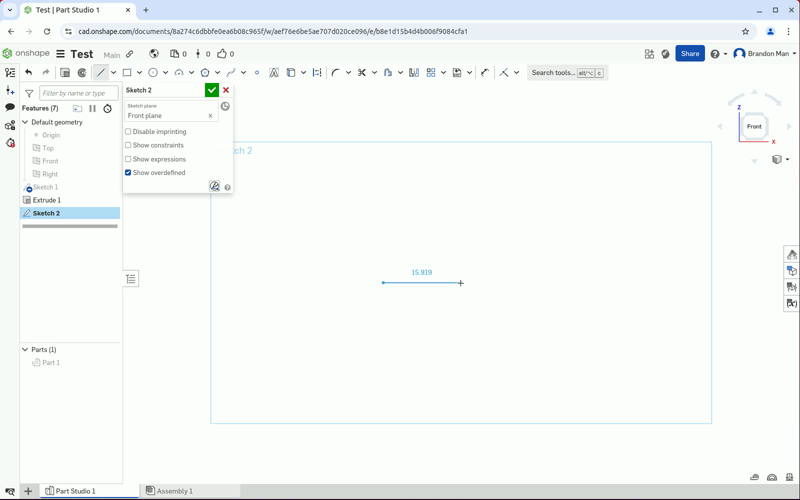
key_down(shift)
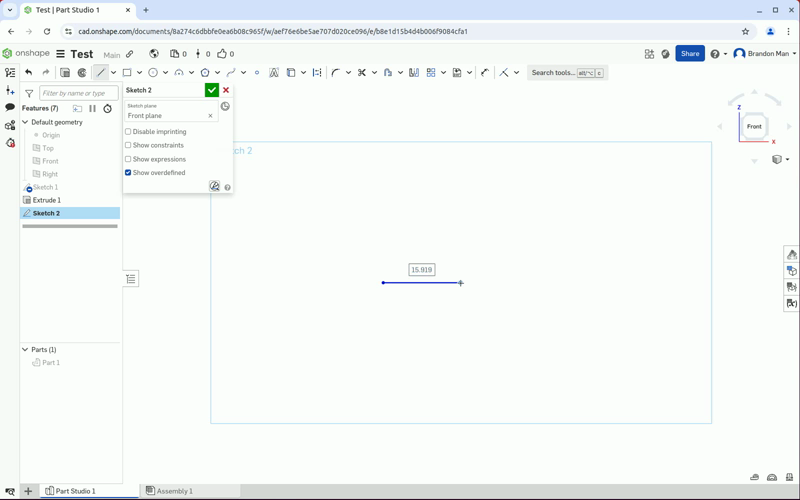
mouse_move(490, 282)
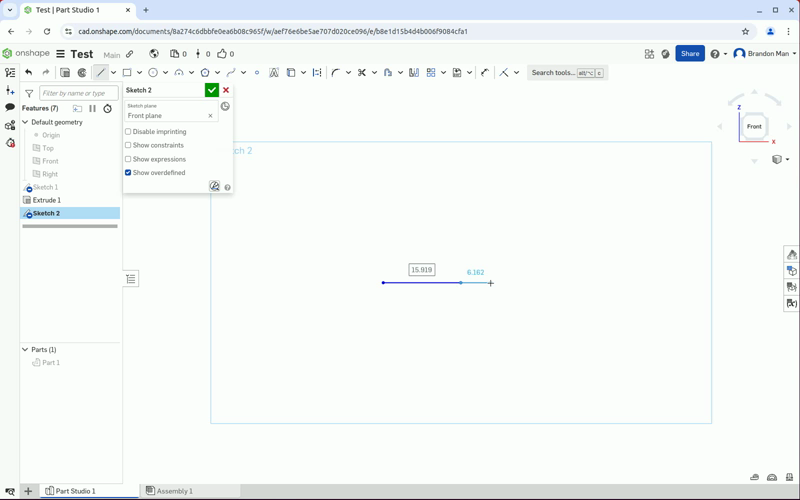
mouse_move(460, 240)
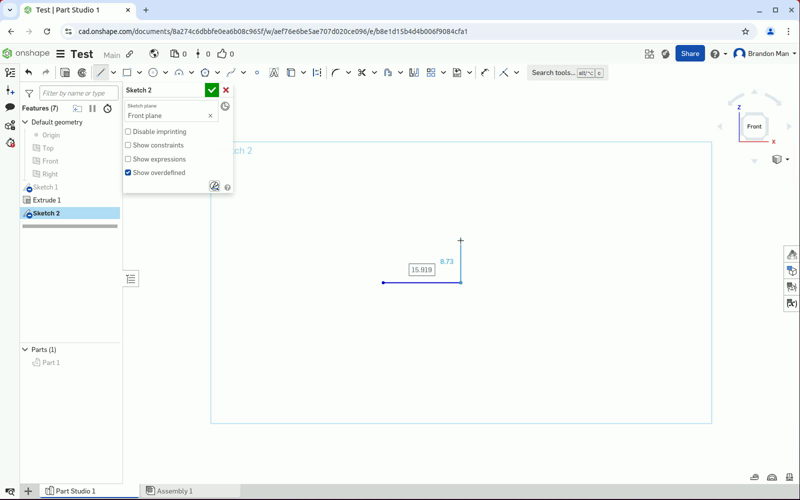
click(460, 240)
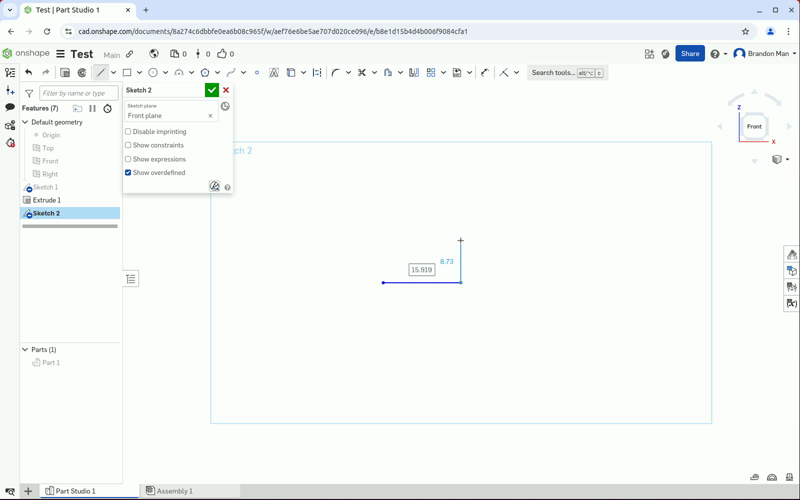
key_up(shift)
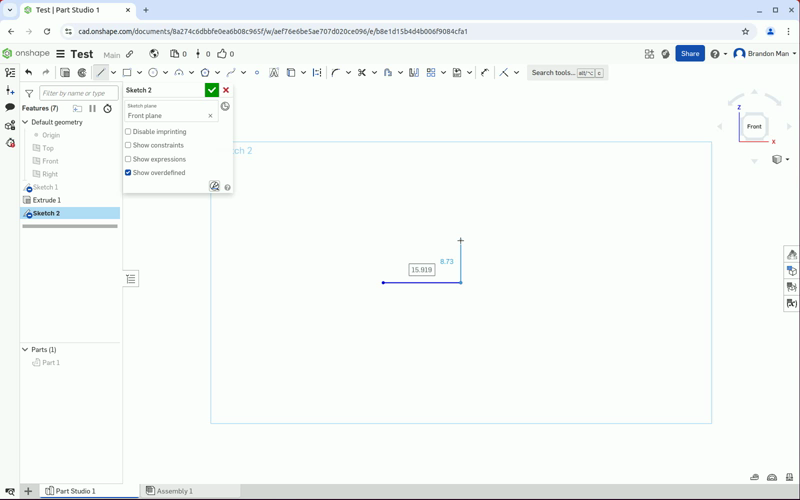
key_down(shift)
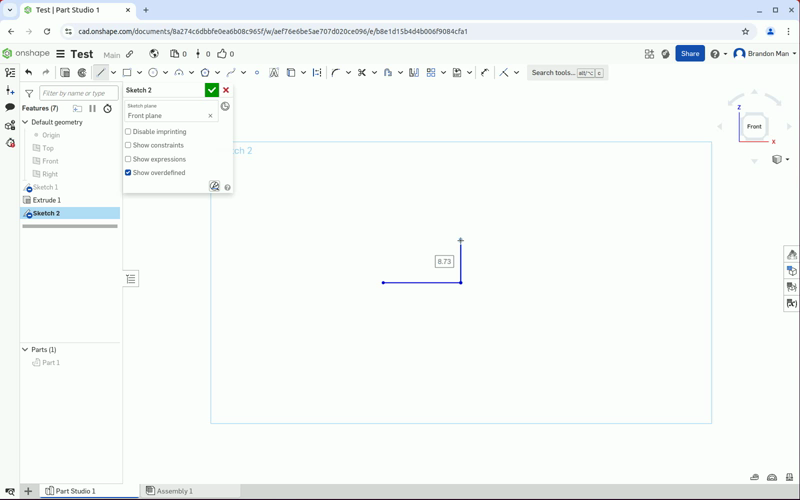
mouse_move(490, 240)
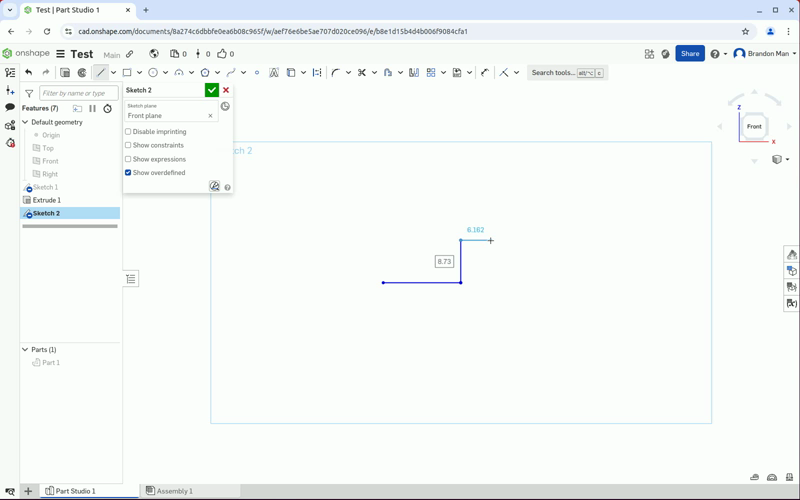
mouse_move(419, 240)
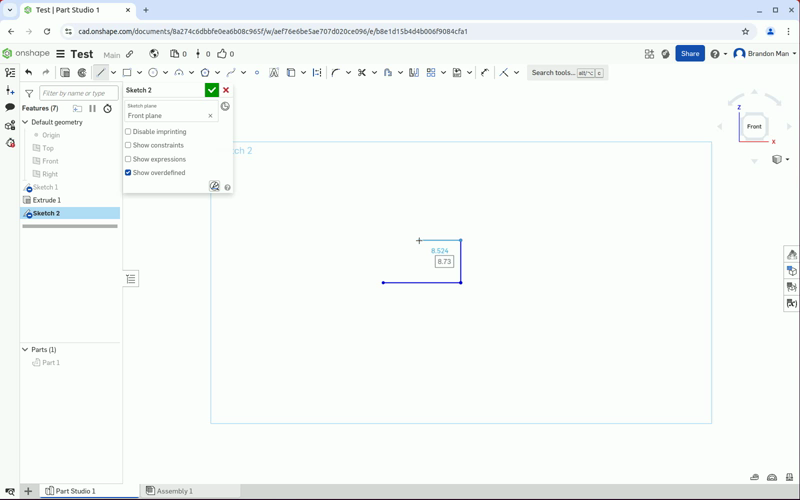
click(419, 240)
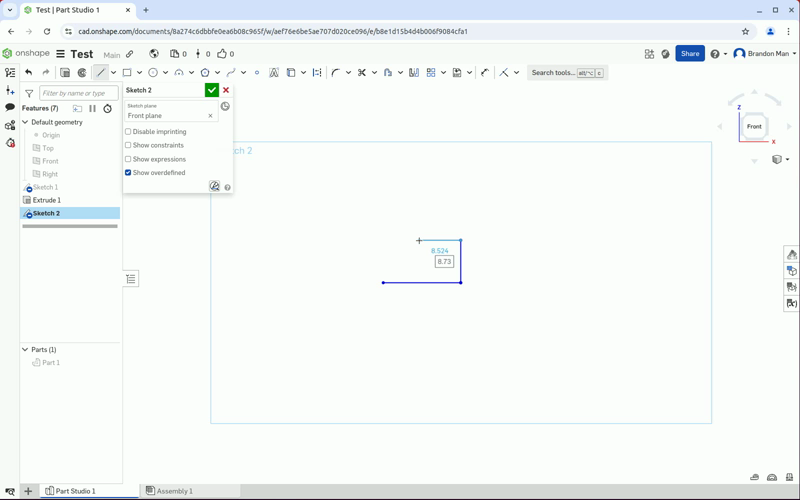
key_up(shift)
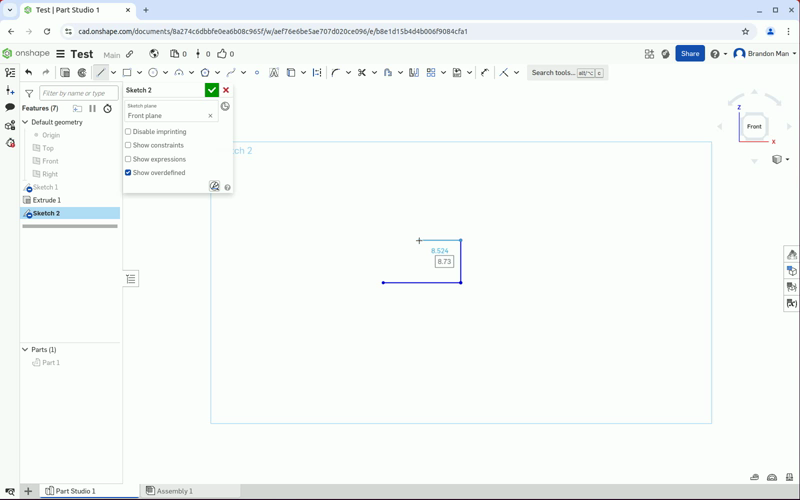
key_down(shift)
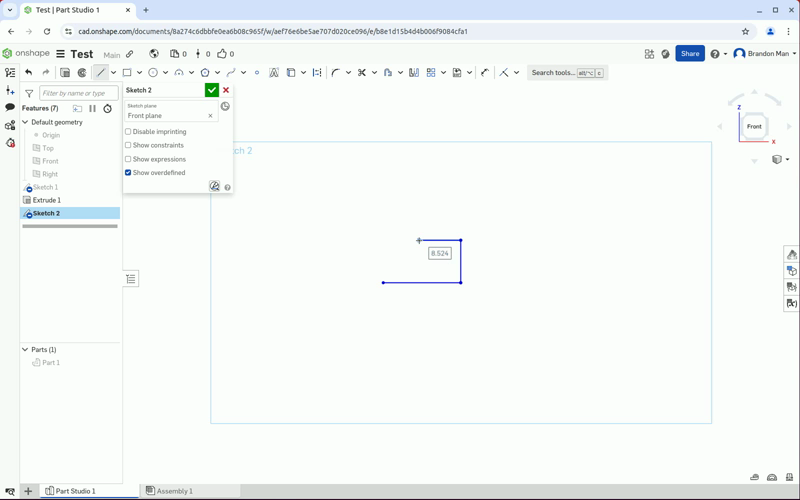
mouse_move(449, 240)
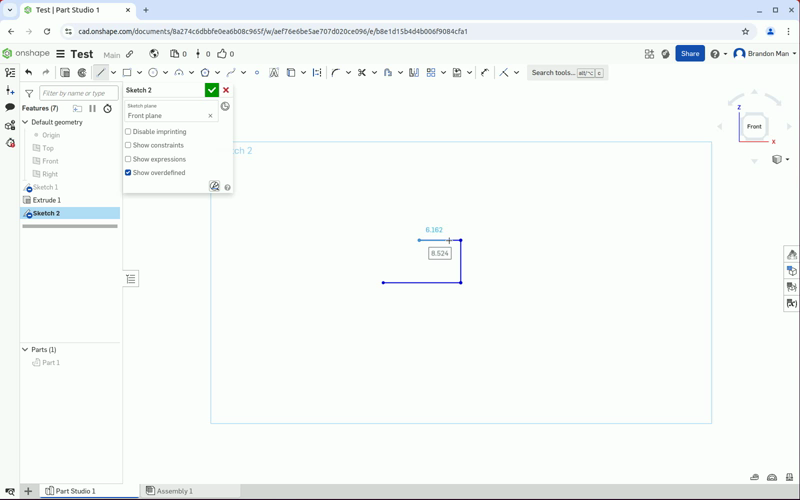
mouse_move(419, 198)
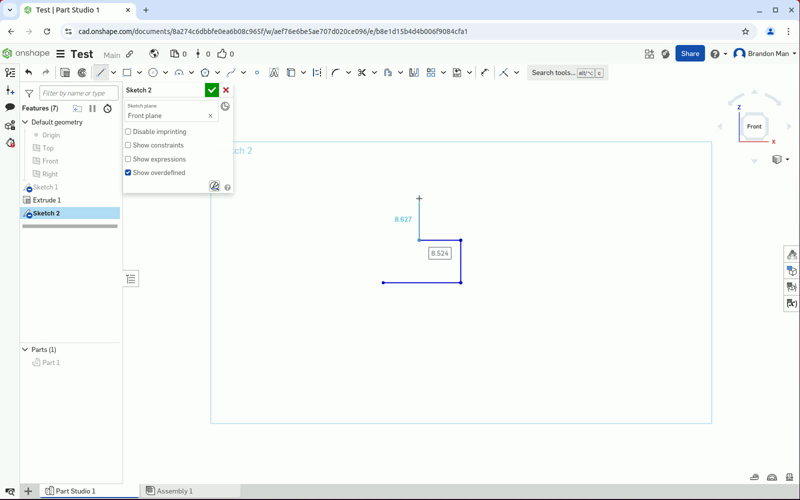
click(419, 198)
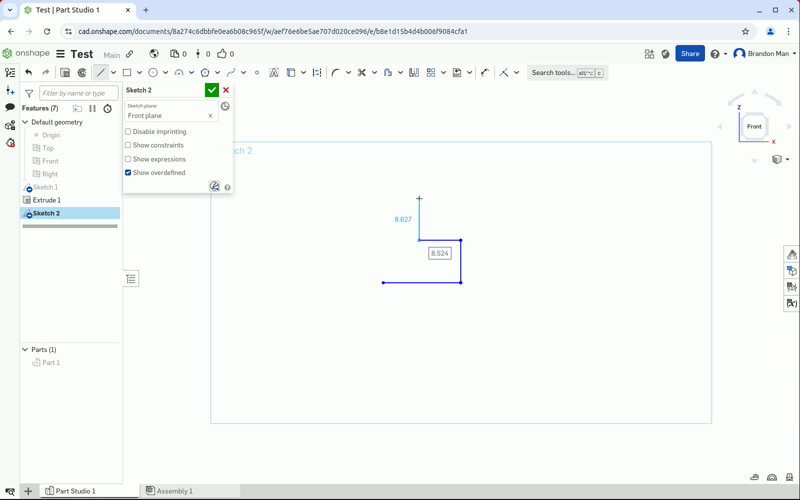
key_up(shift)
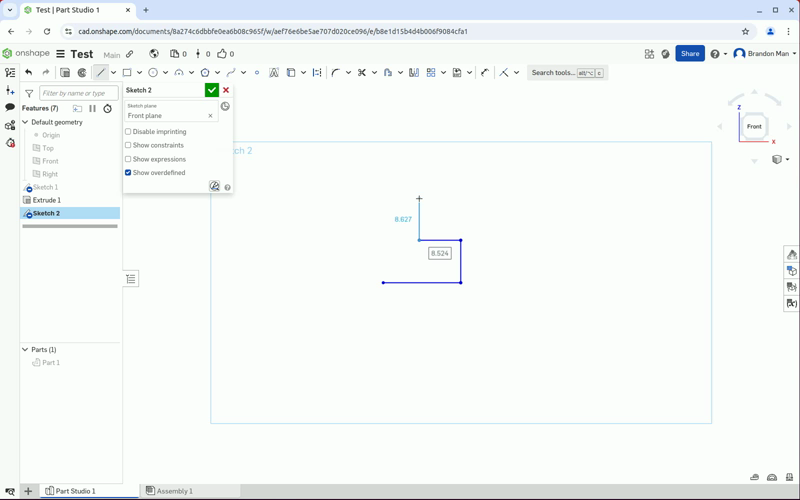
key_down(shift)
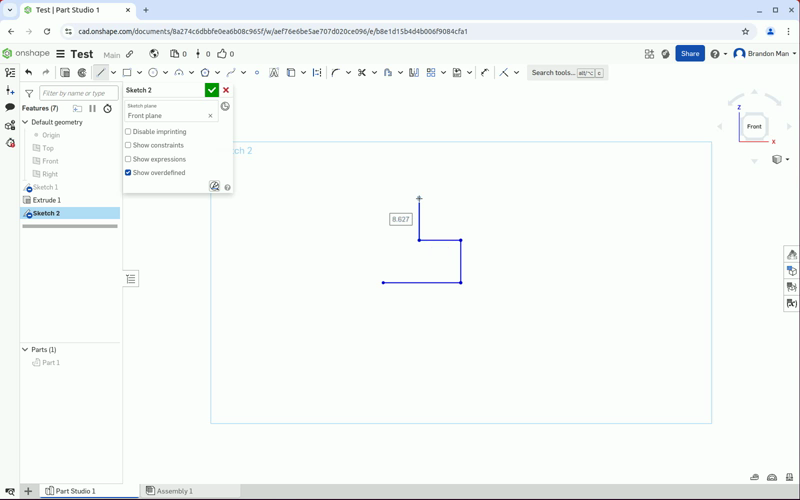
mouse_move(449, 198)
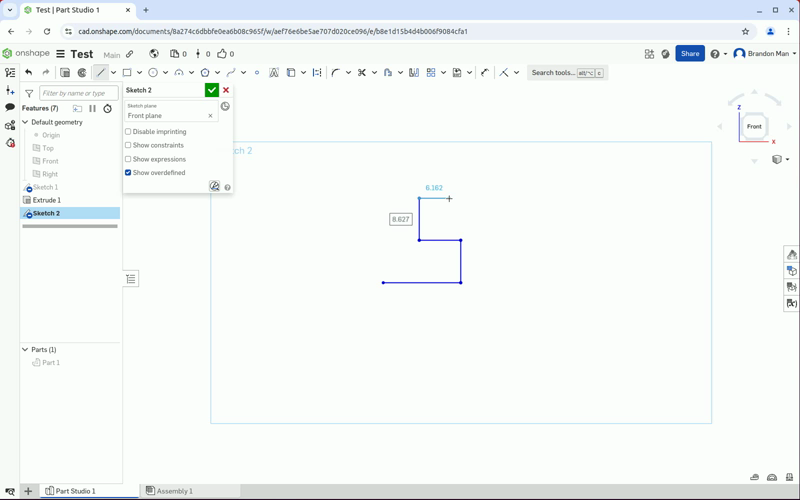
mouse_move(383, 198)
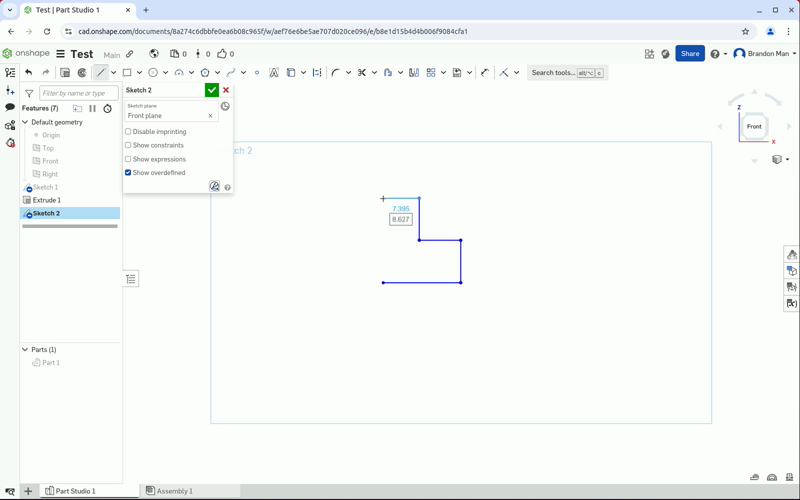
click(383, 198)
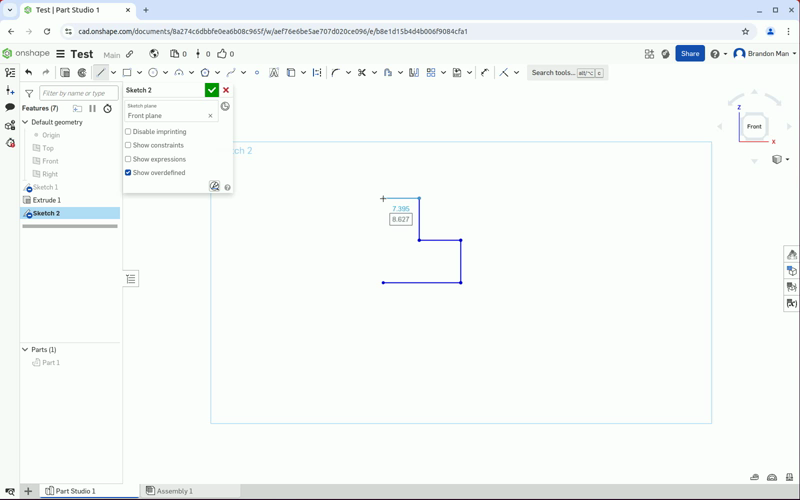
key_up(shift)
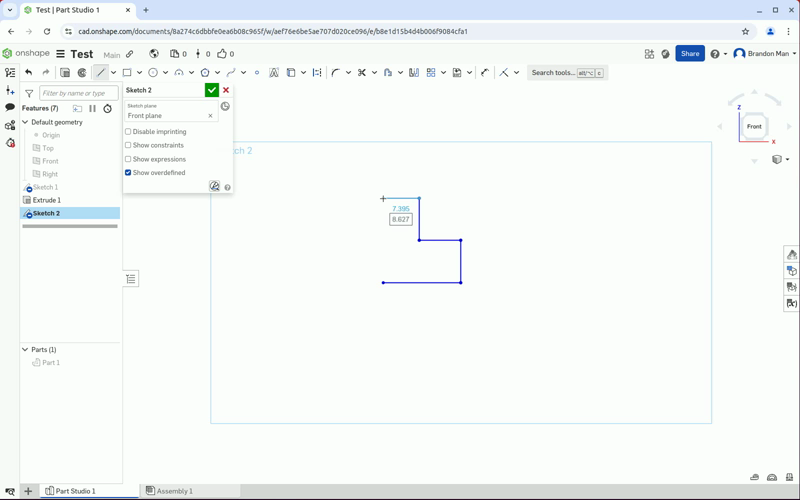
key_down(shift)
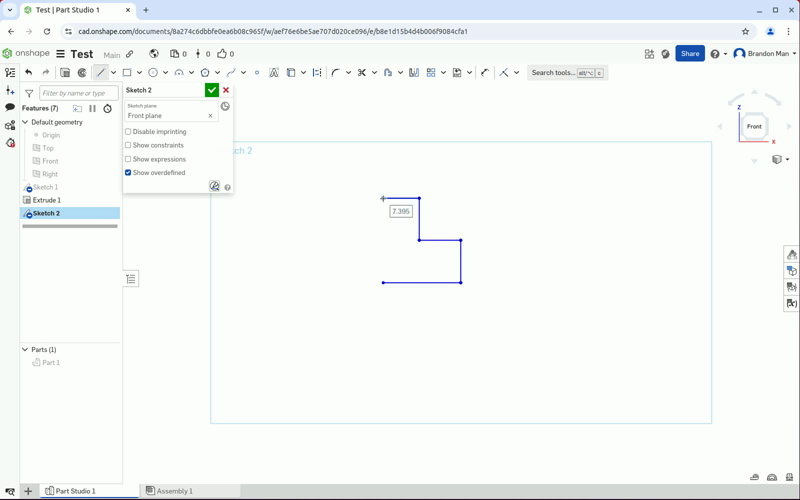
mouse_move(413, 198)
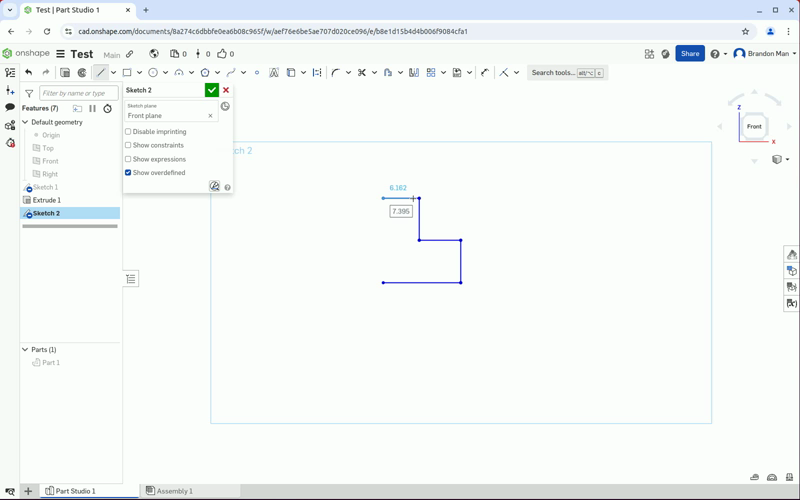
mouse_move(383, 207)
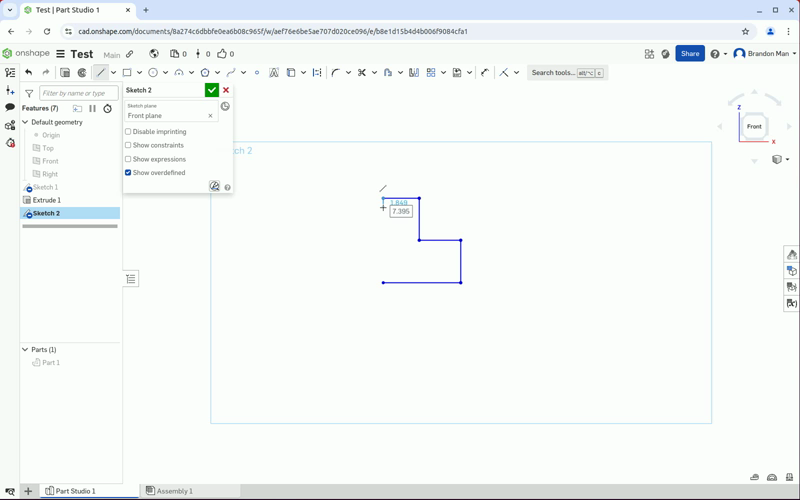
click(383, 207)
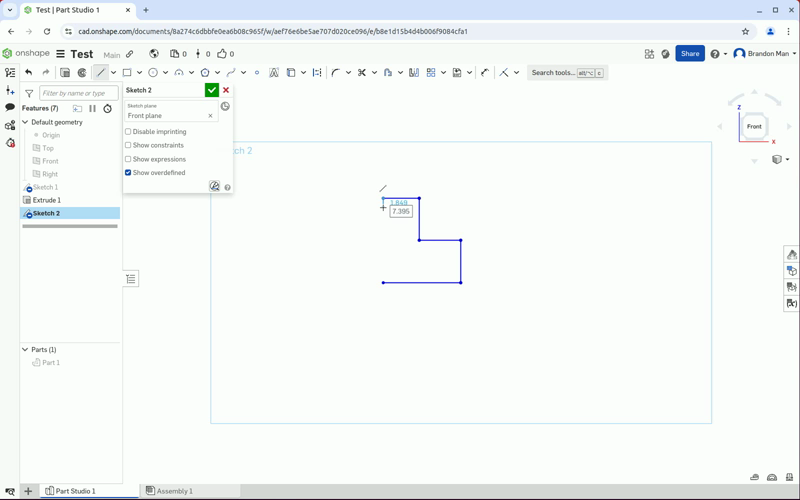
key_up(shift)
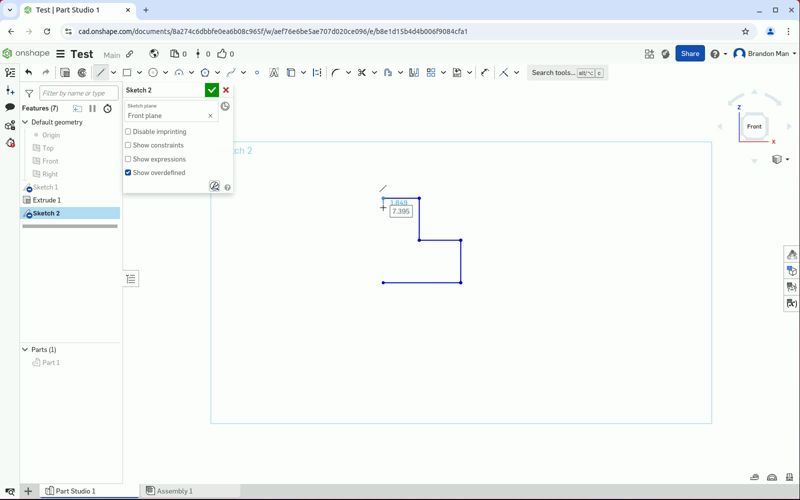
key_down(shift)
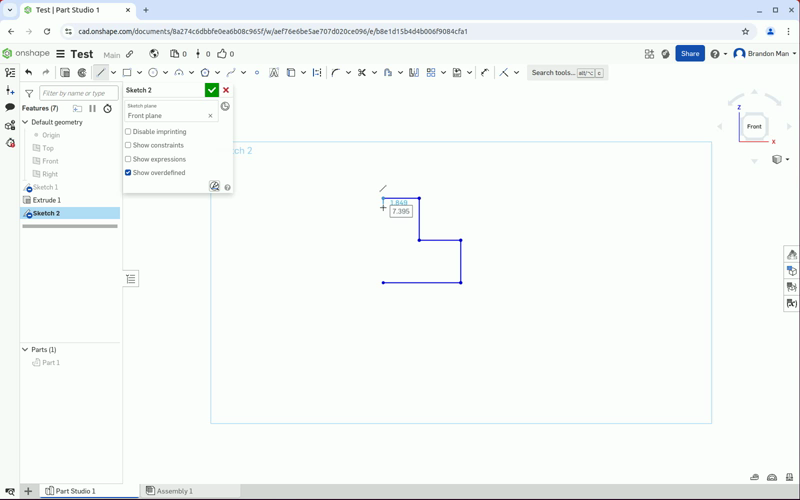
mouse_move(383, 282)
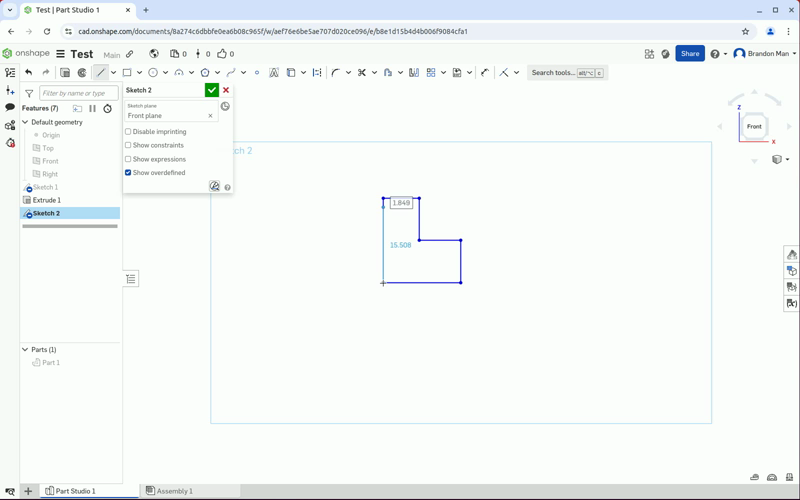
key_up(shift)
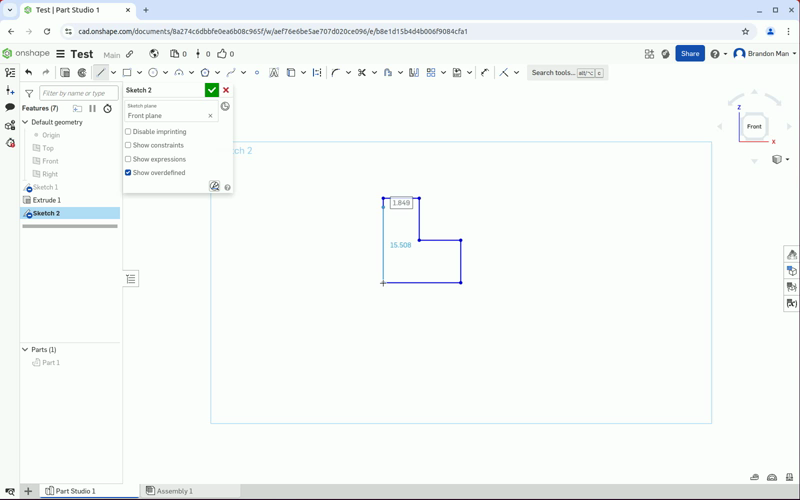
click(383, 282)
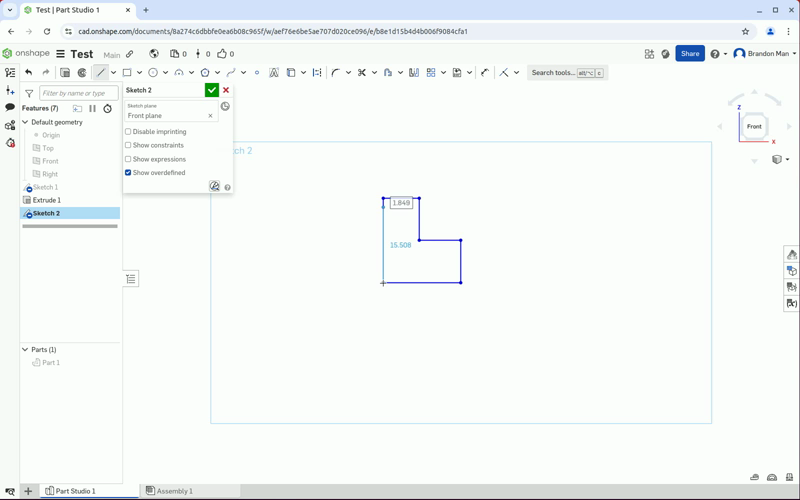
key(esc)
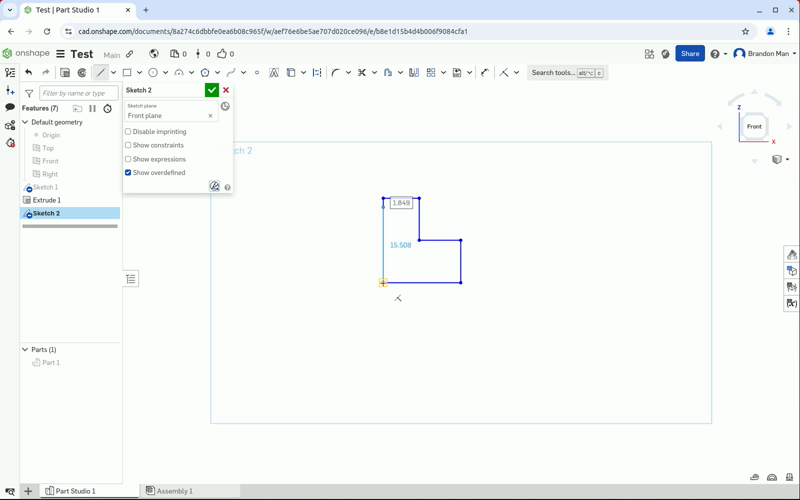
mouse_move(412, 214)
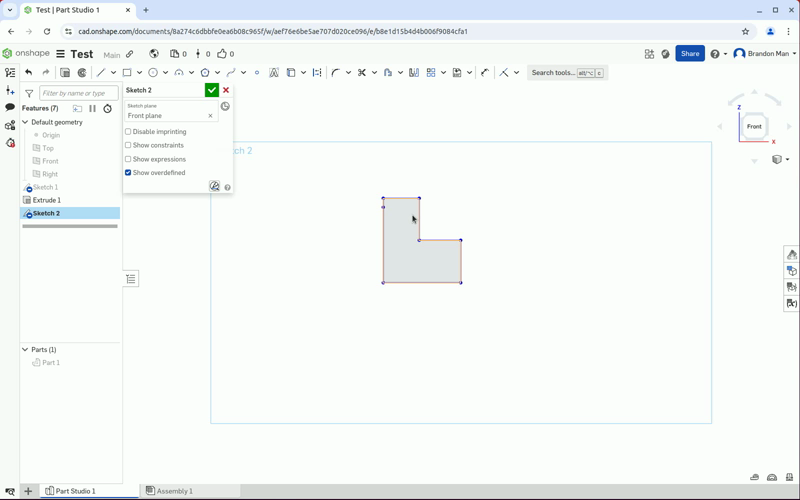
click(412, 214)
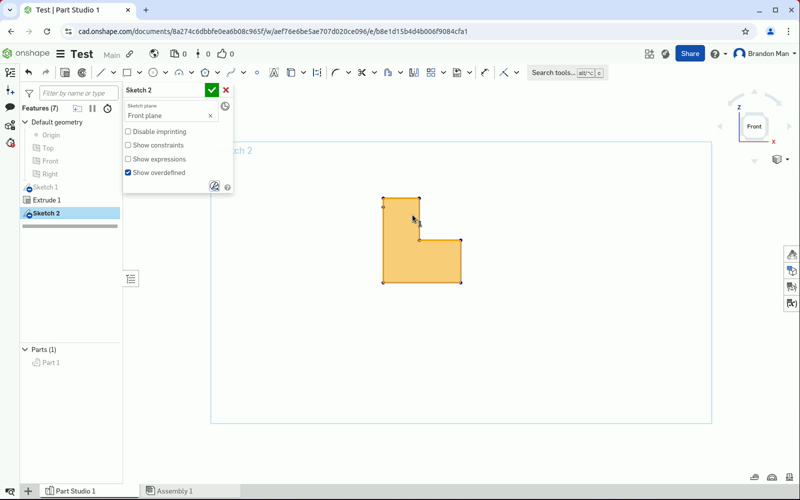
mouse_move(73, 352)
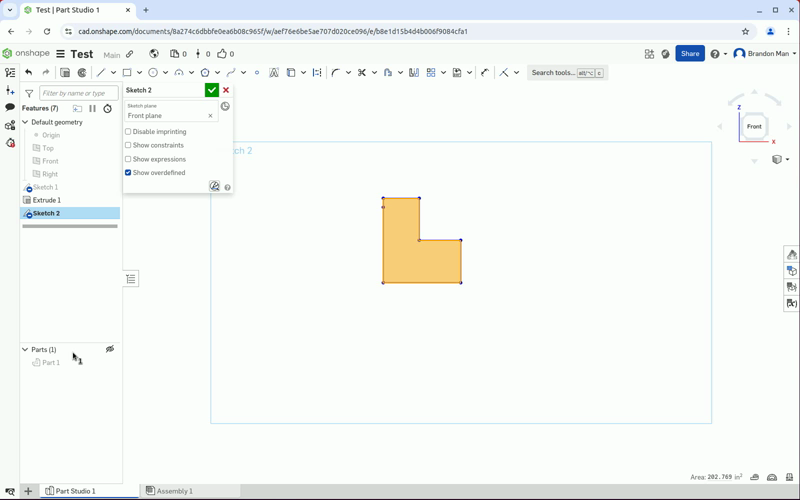
key(shift+y)
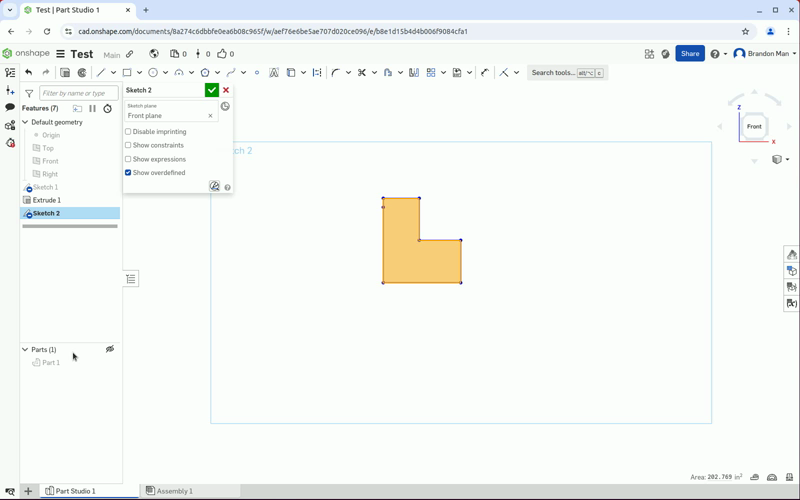
key(shift+e)
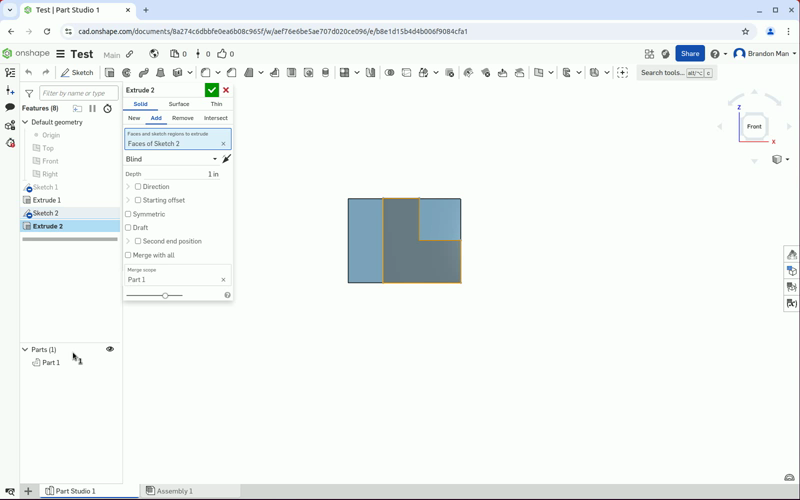
mouse_move(143, 106)
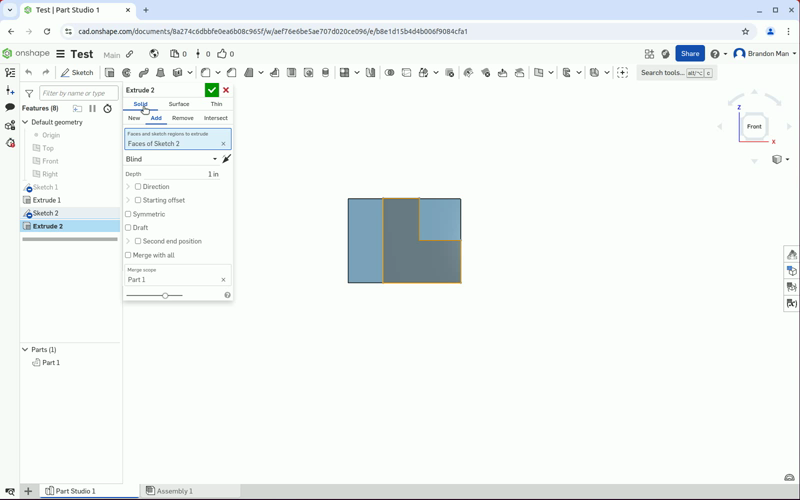
click(143, 106)
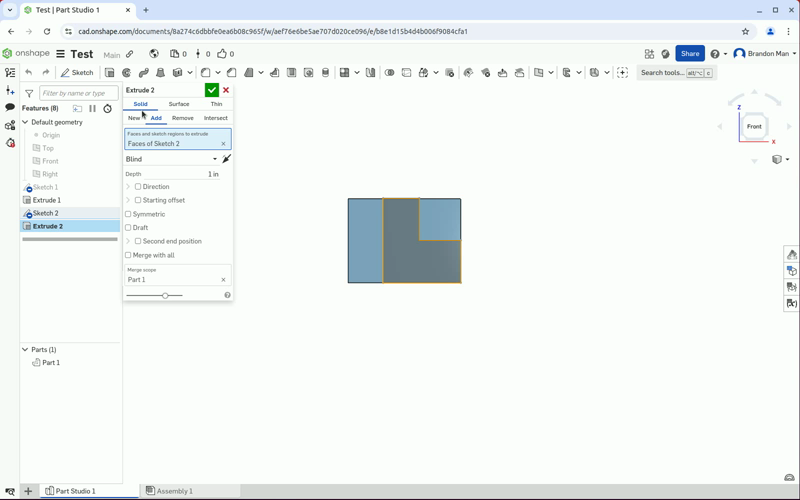
mouse_move(137, 120)
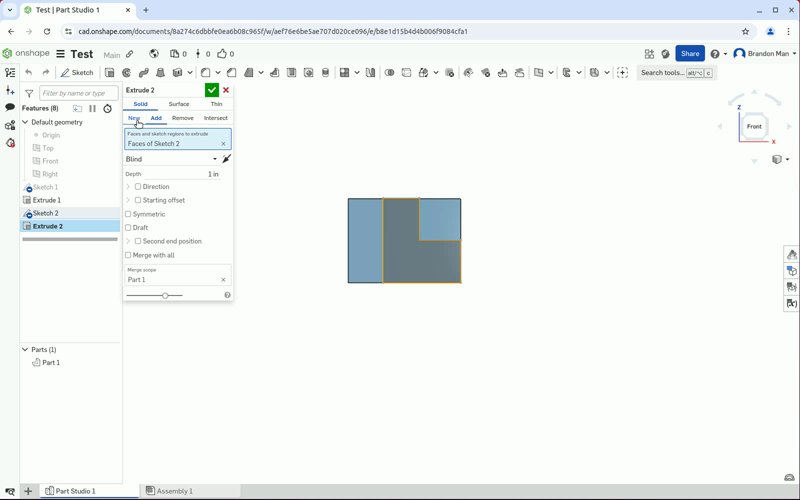
click(137, 120)
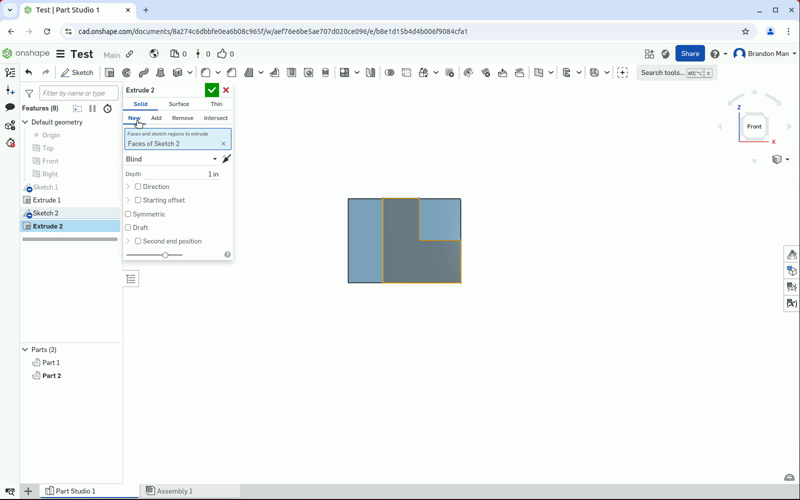
key(tab, 4)
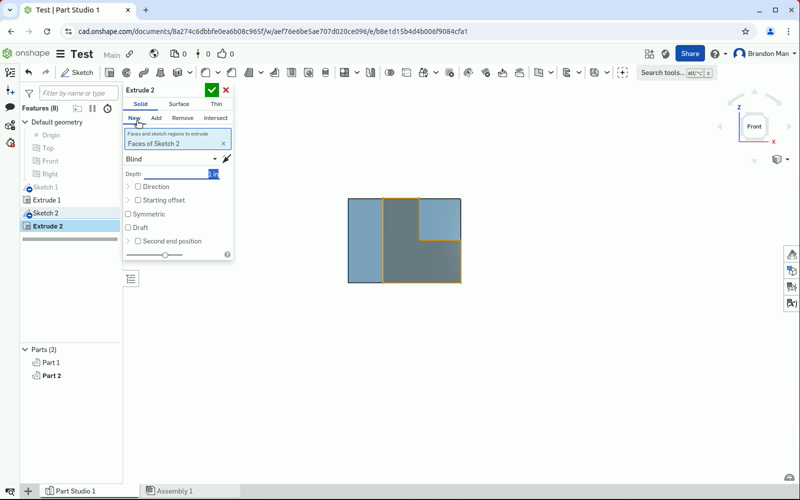
text(-7.221)
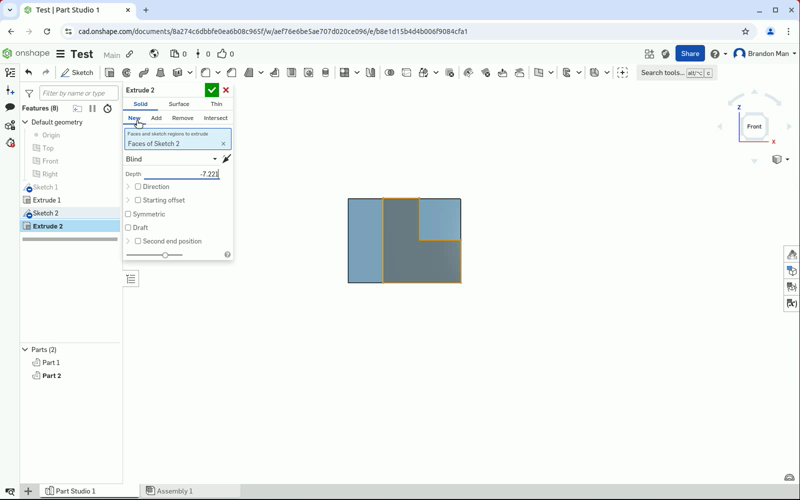
key(enter)
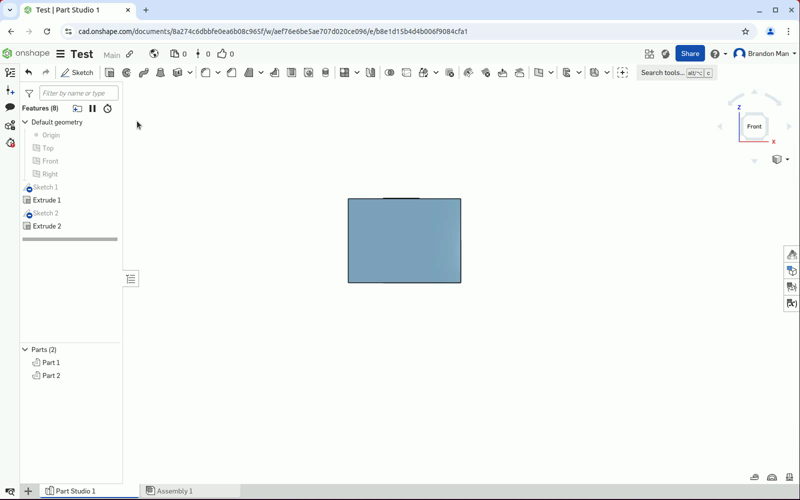
key(shift+h)
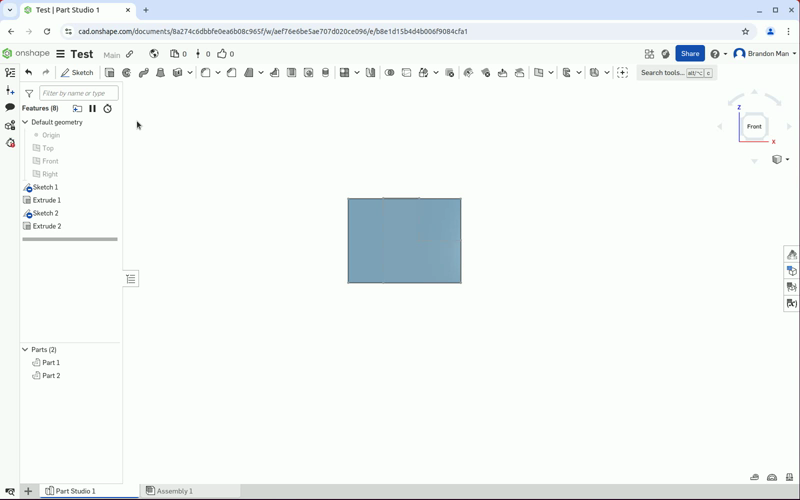
key(shift+h)
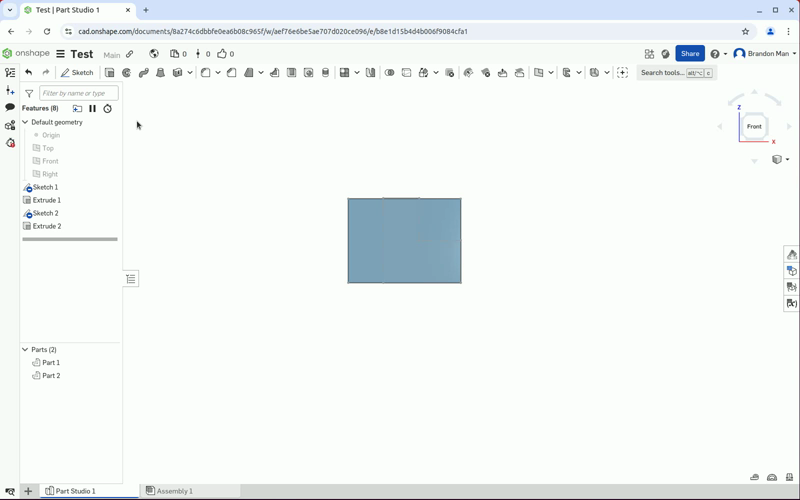
key(shift+7)
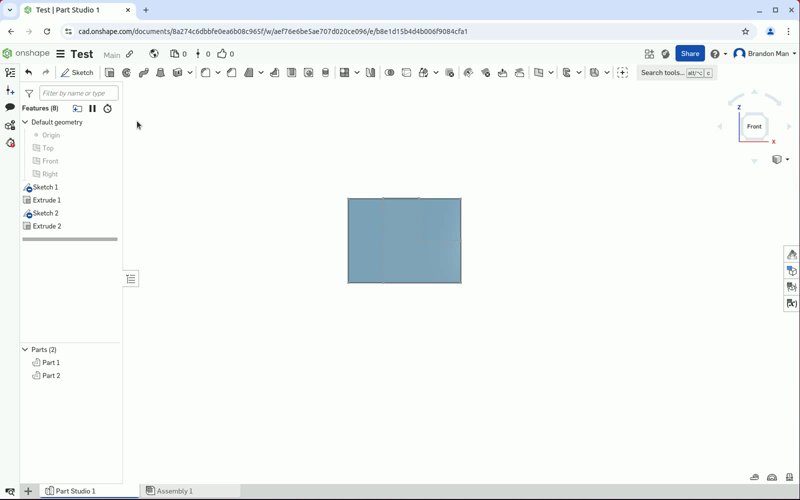
key(left, 2)
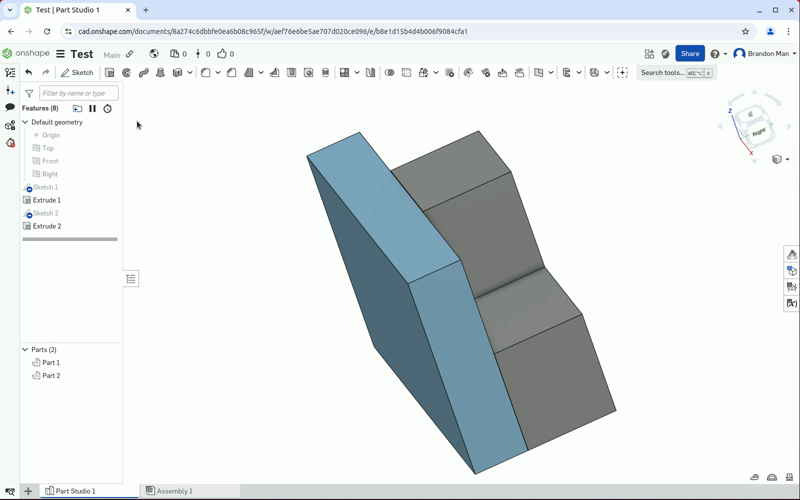
key(down, 2)
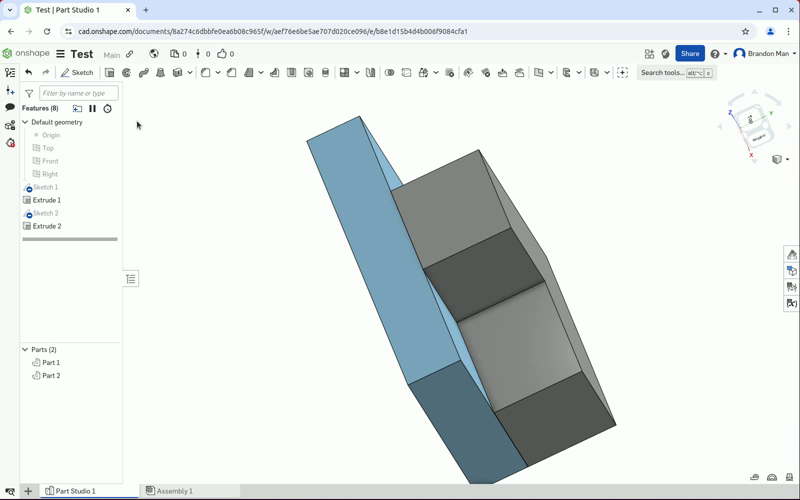
key(up, 2)
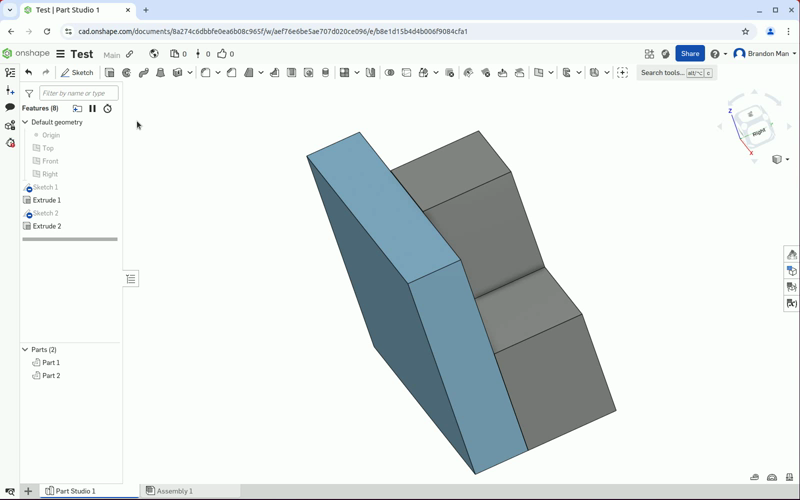
key(right, 2)
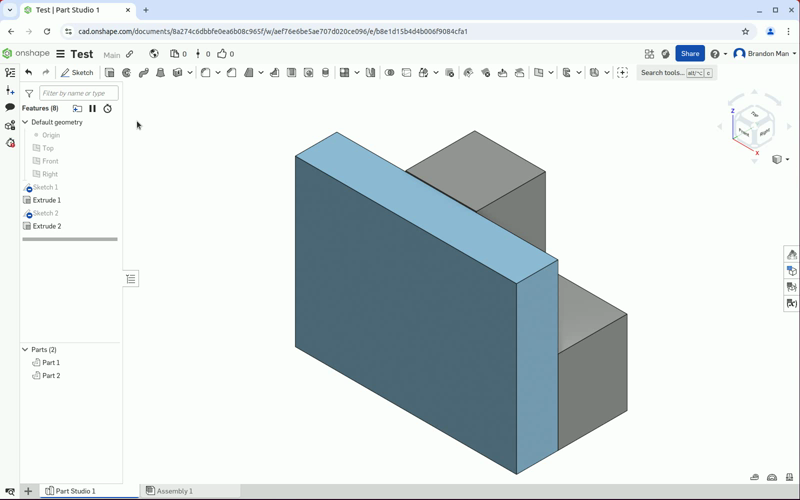
mouse_move(73, 189)
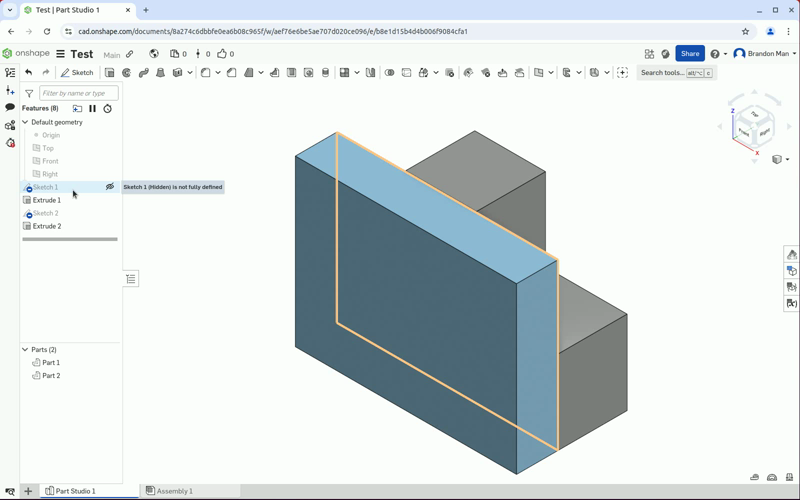
click(73, 189)